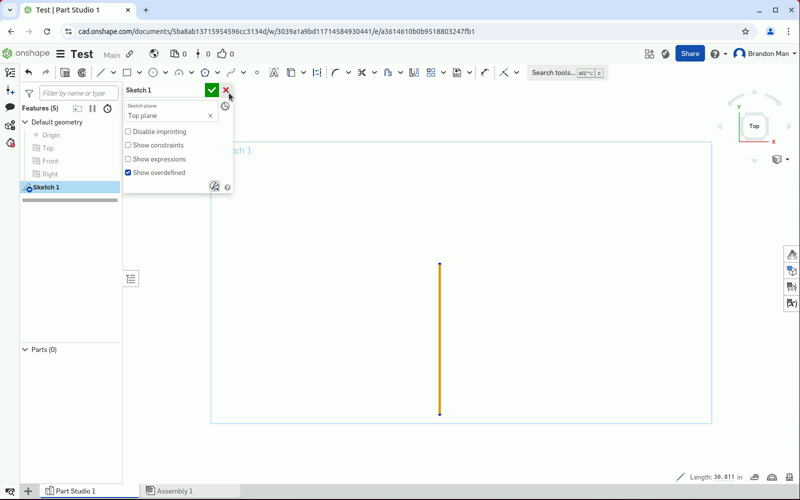
key(shift+h)
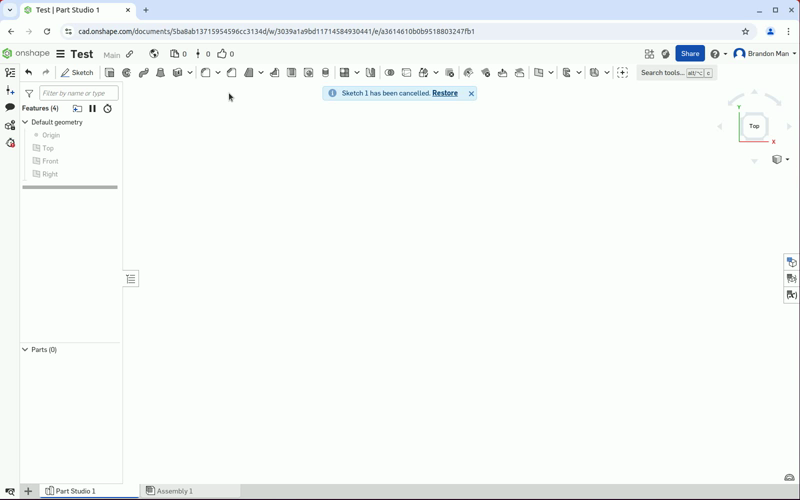
mouse_move(73, 352)
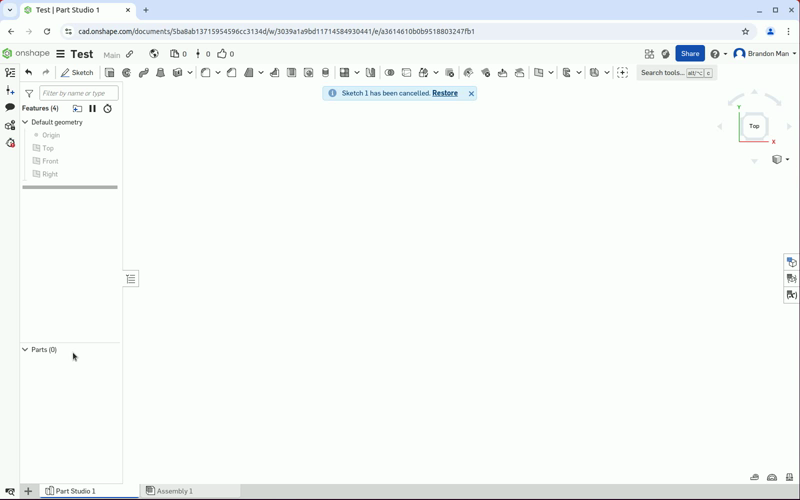
key(y)
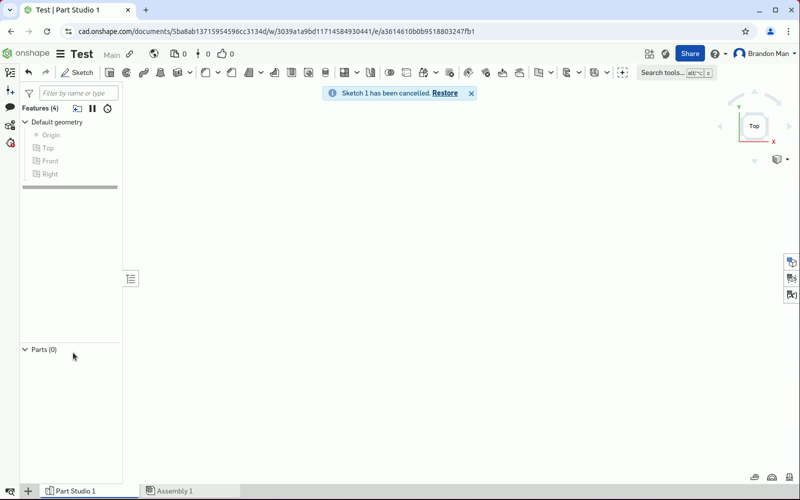
key(shift+p)
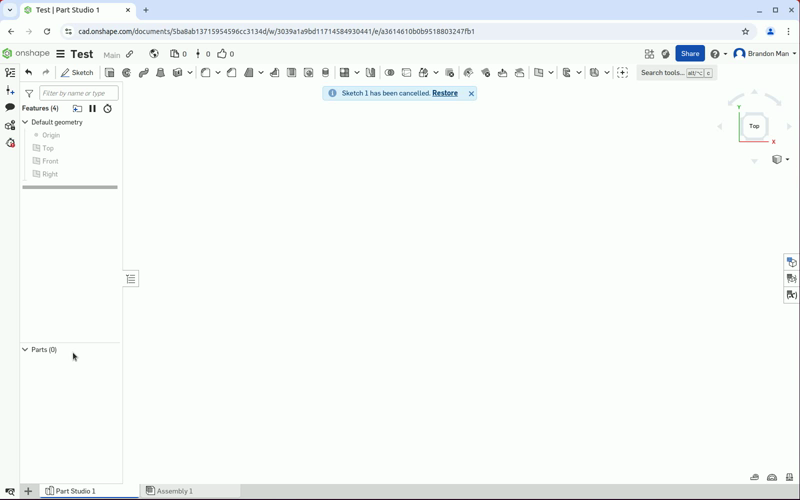
key(space)
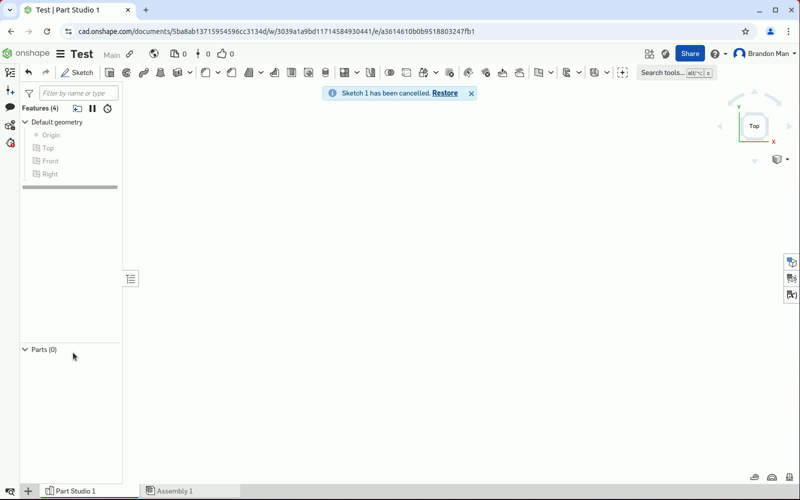
key_down(shift)
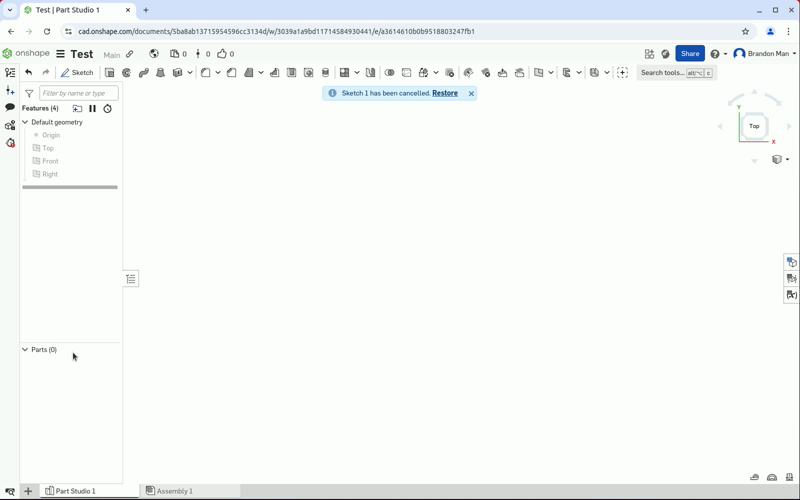
key(up)
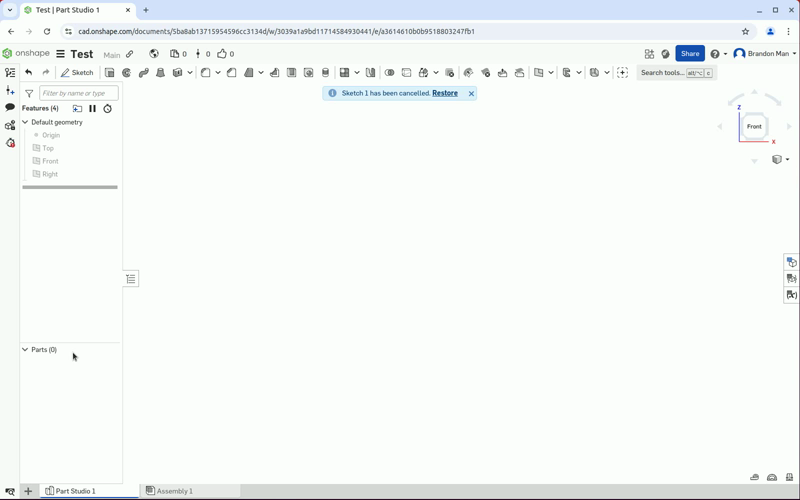
key_up(shift)
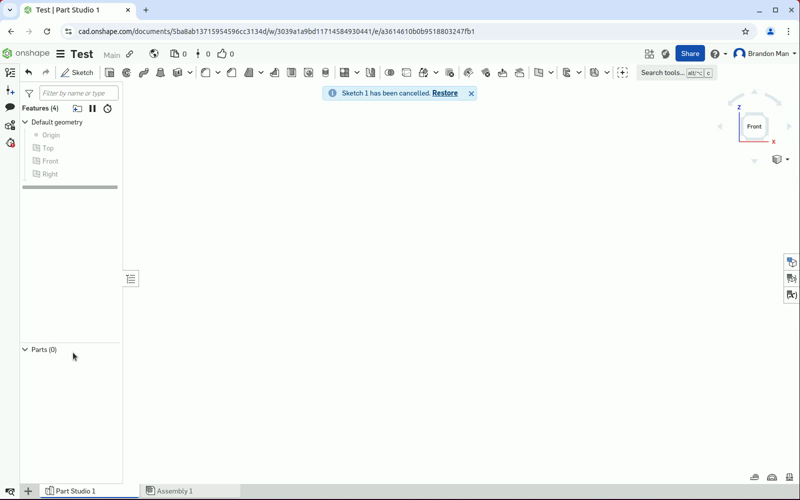
mouse_move(73, 352)
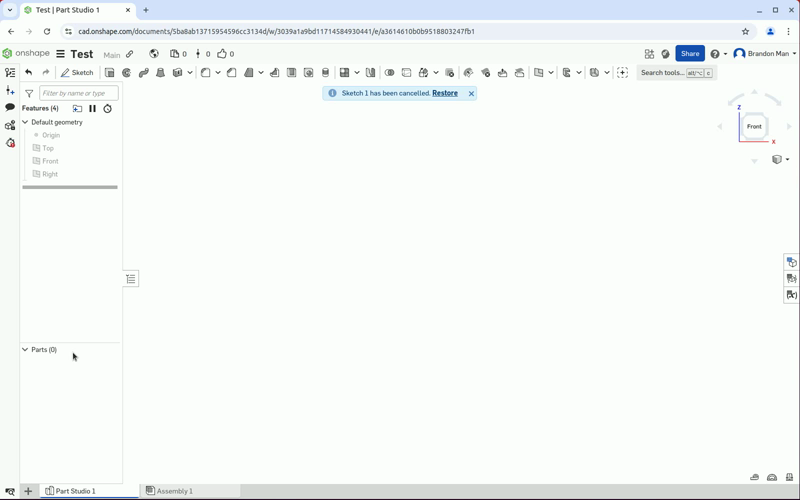
key(shift+y)
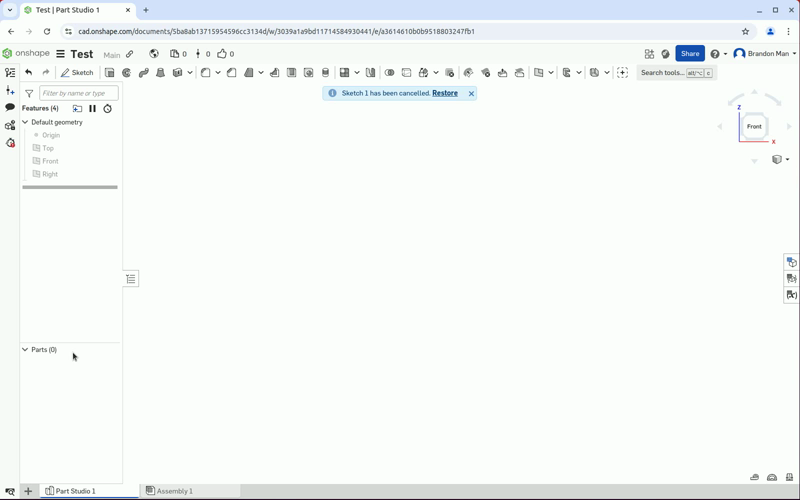
key(shift+s)
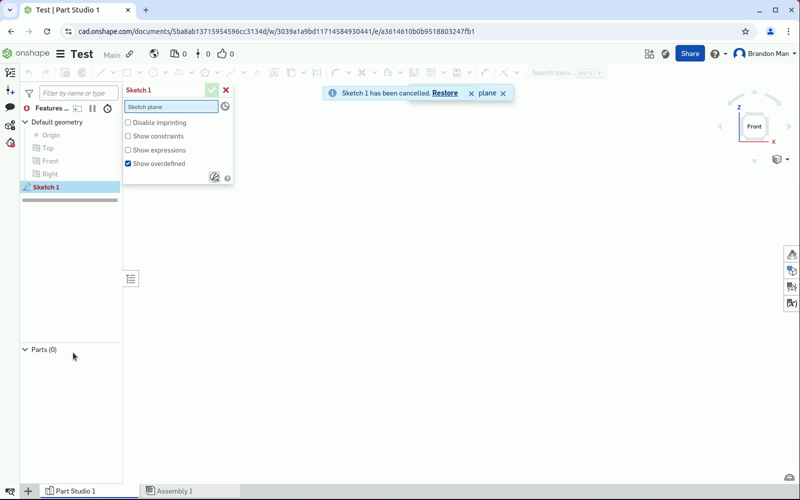
mouse_move(73, 163)
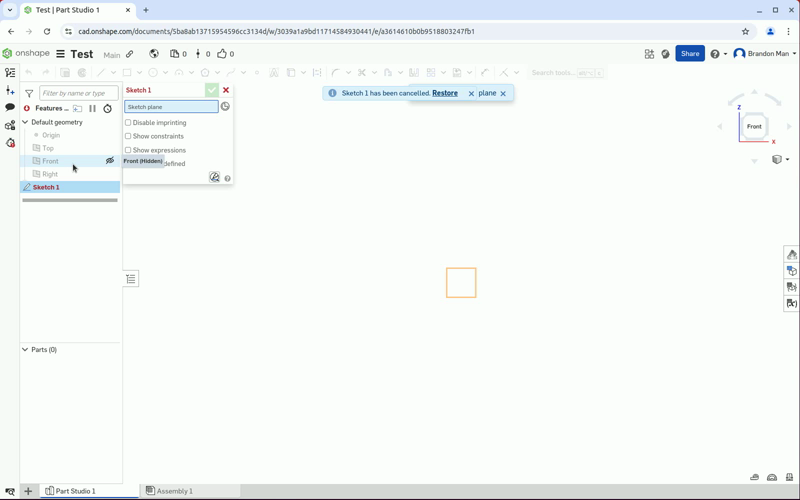
click(73, 163)
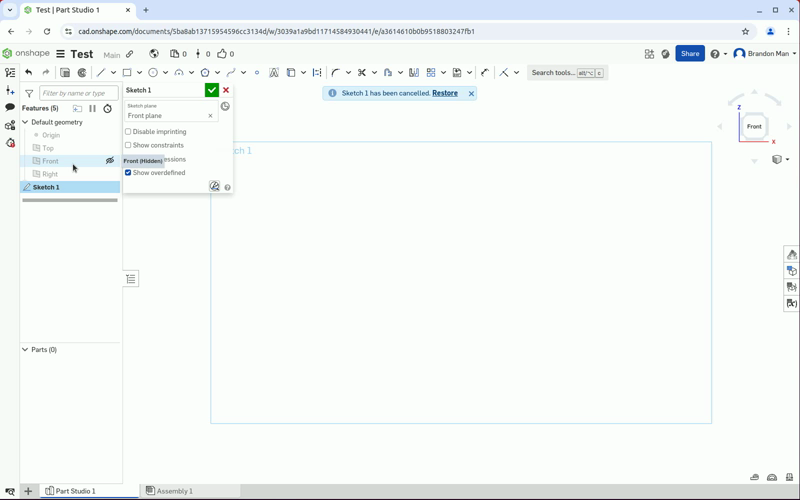
mouse_move(73, 352)
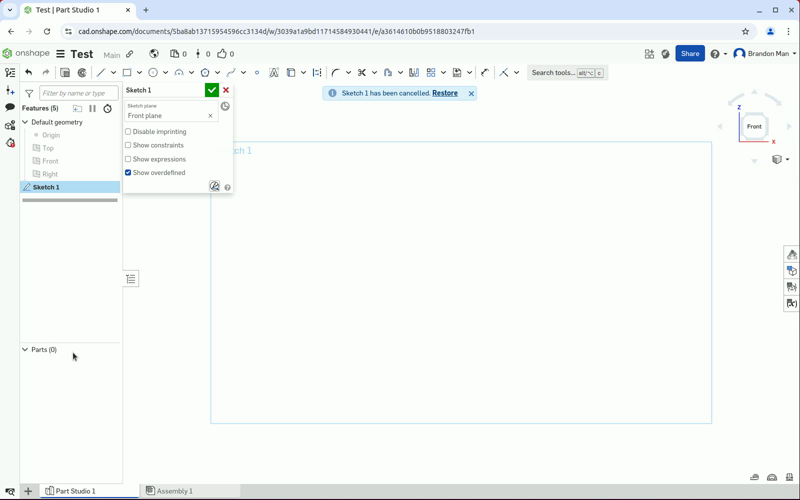
key(y)
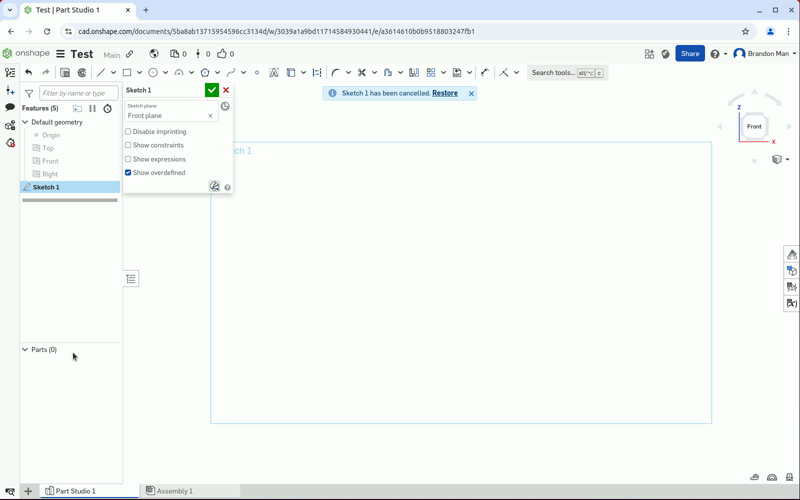
key(l)
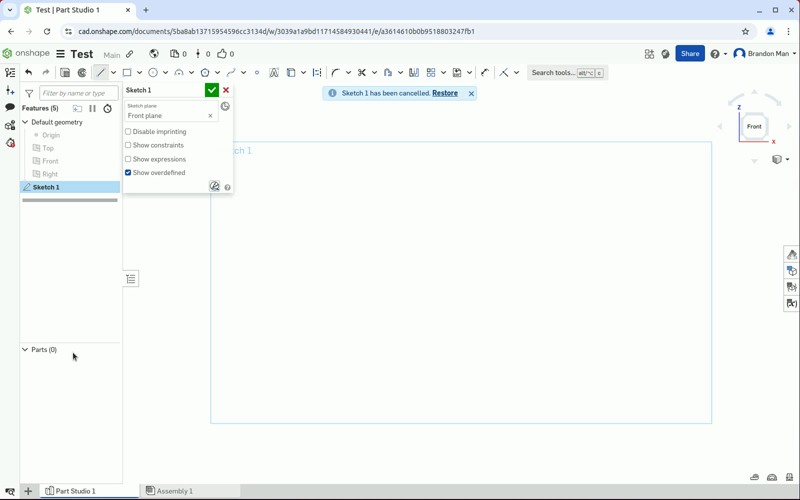
key_down(shift)
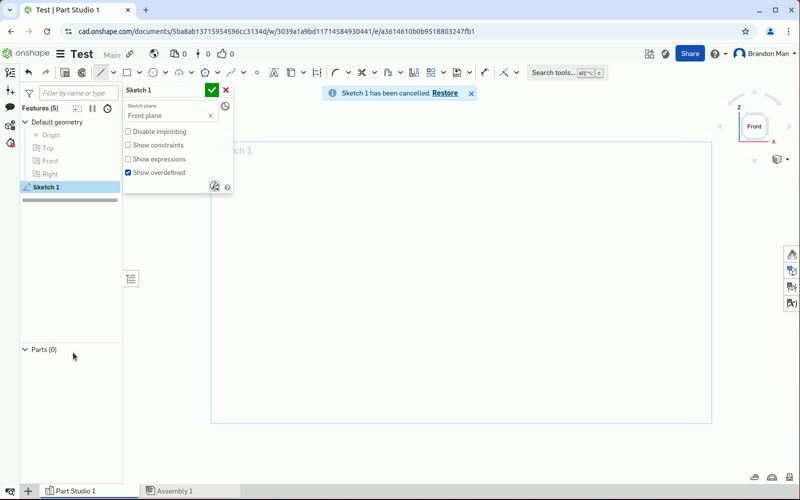
mouse_move(348, 351)
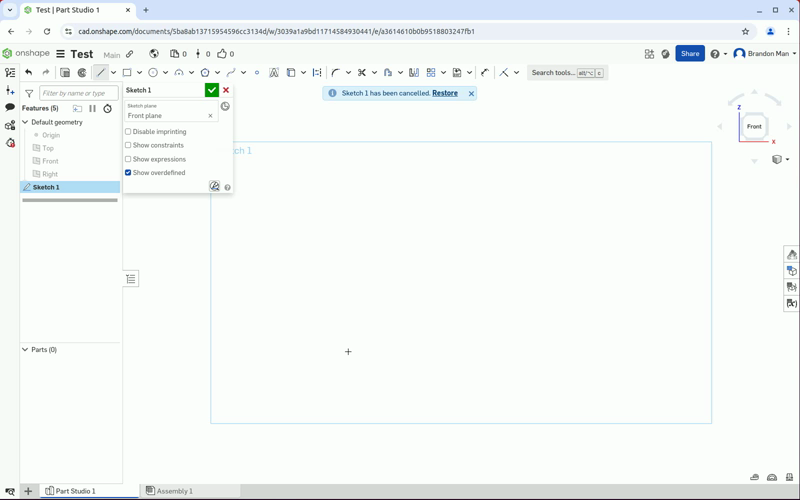
click(348, 351)
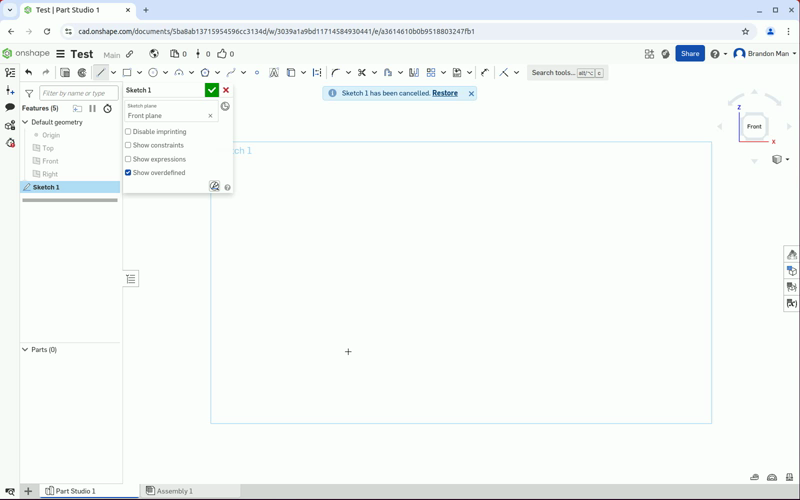
key_up(shift)
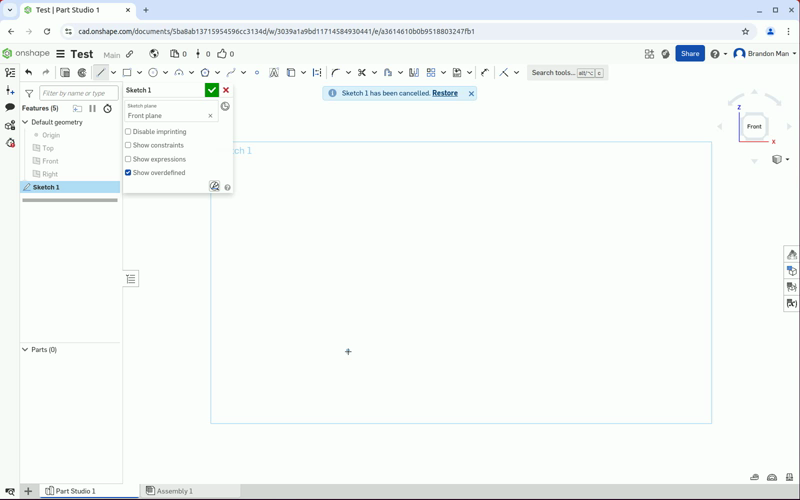
key_down(shift)
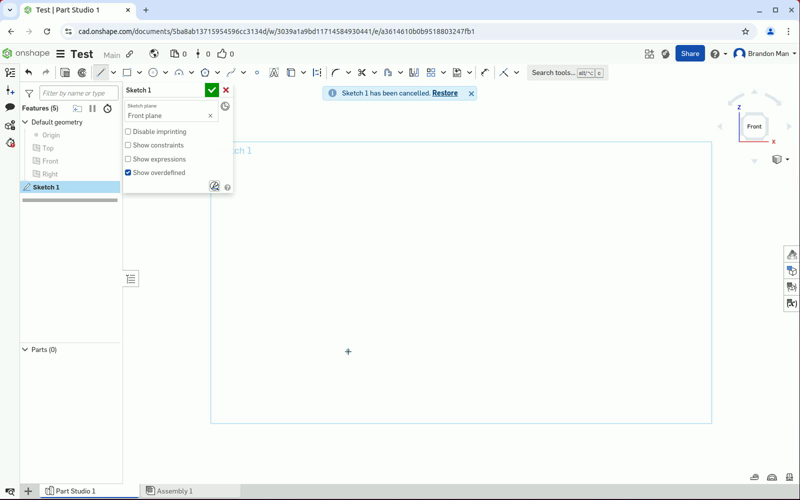
mouse_move(572, 351)
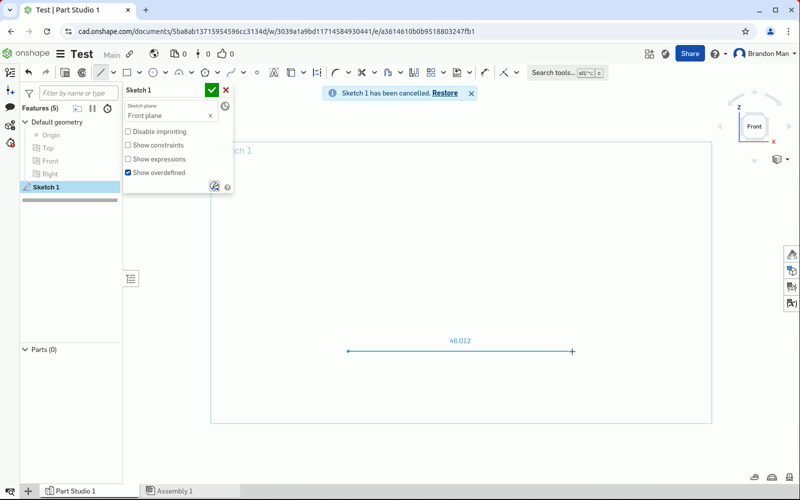
click(572, 351)
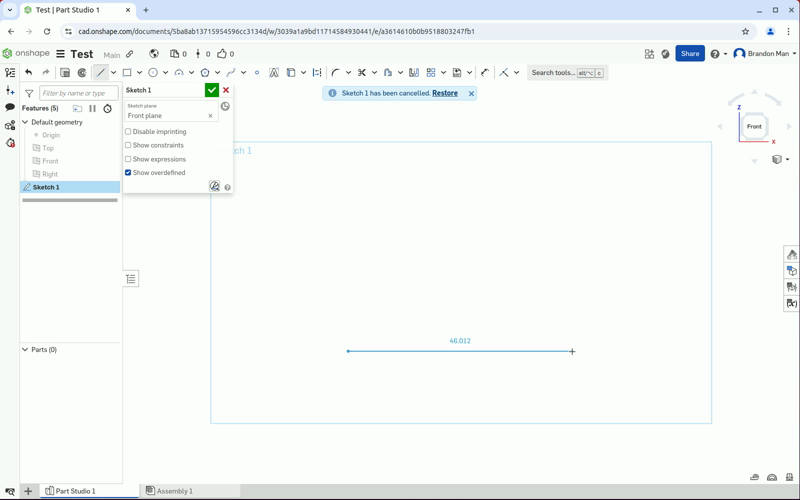
key_up(shift)
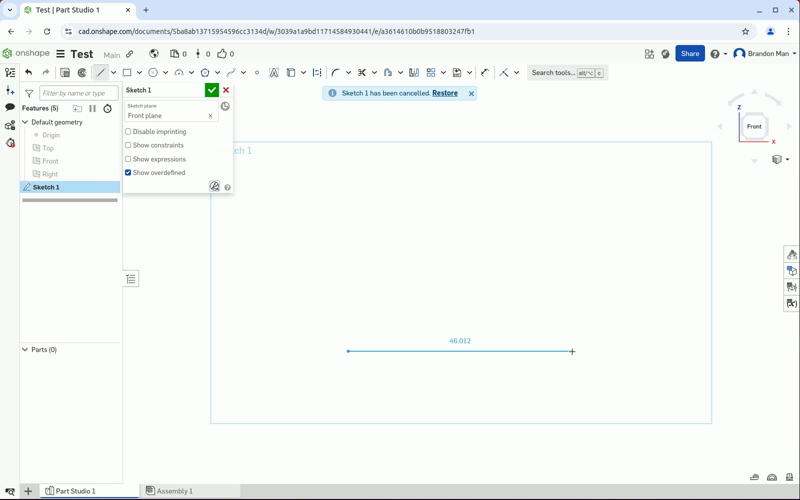
key_down(shift)
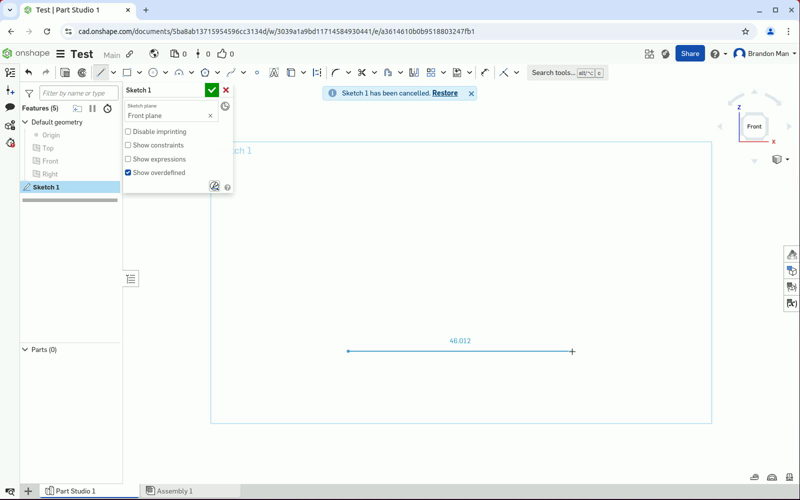
mouse_move(572, 216)
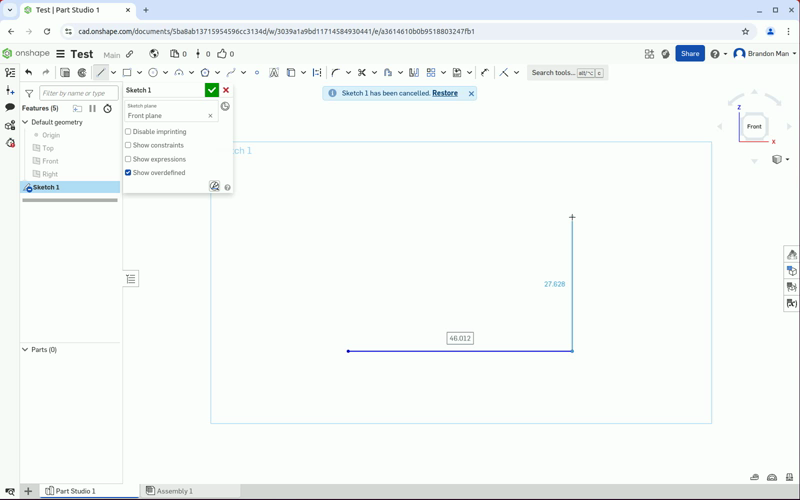
click(572, 216)
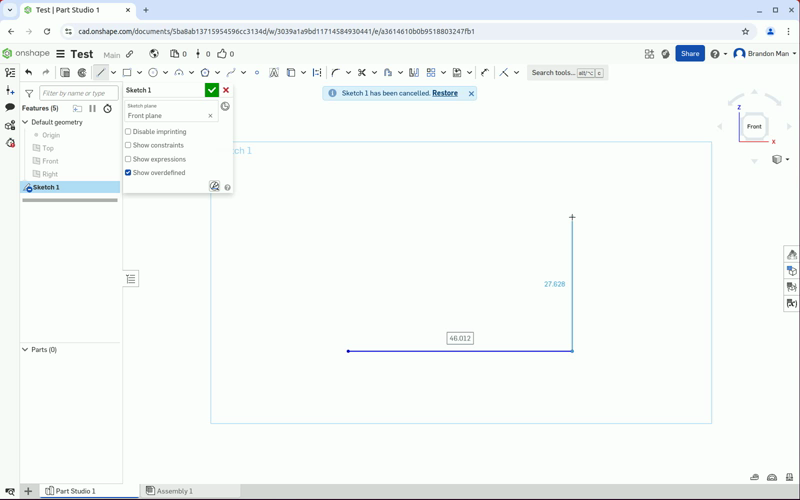
key_up(shift)
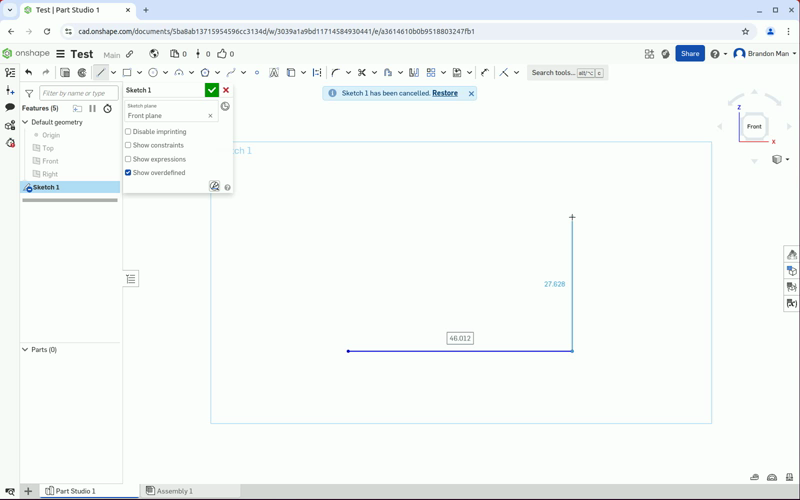
key_down(shift)
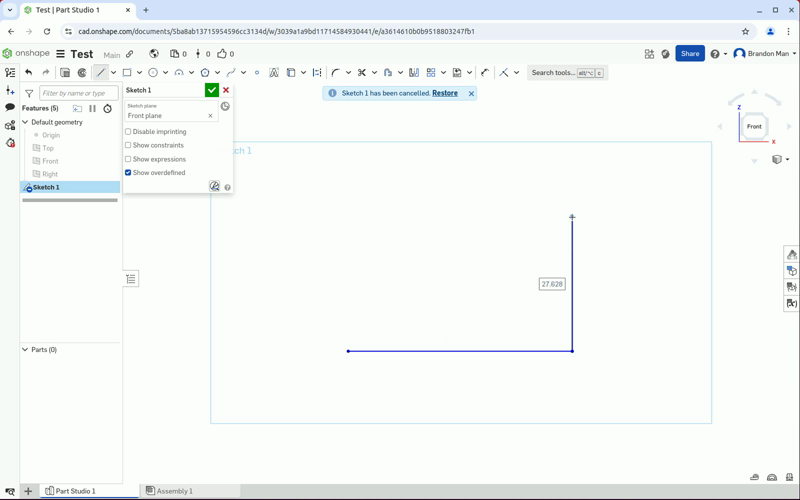
mouse_move(348, 216)
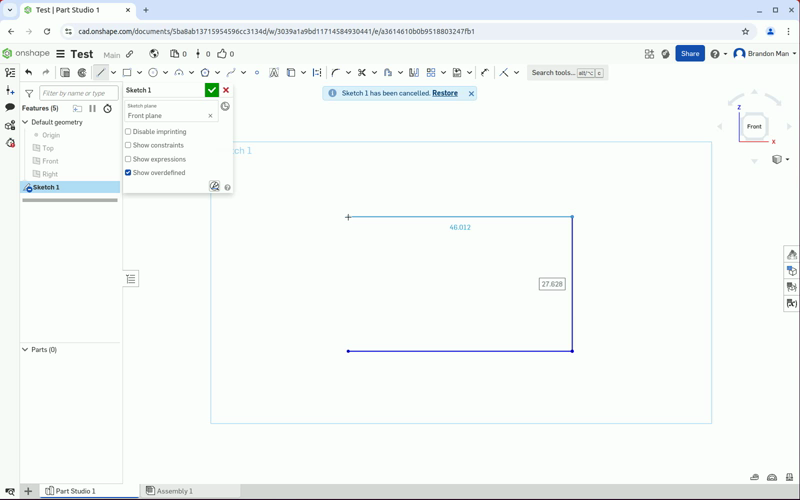
click(348, 216)
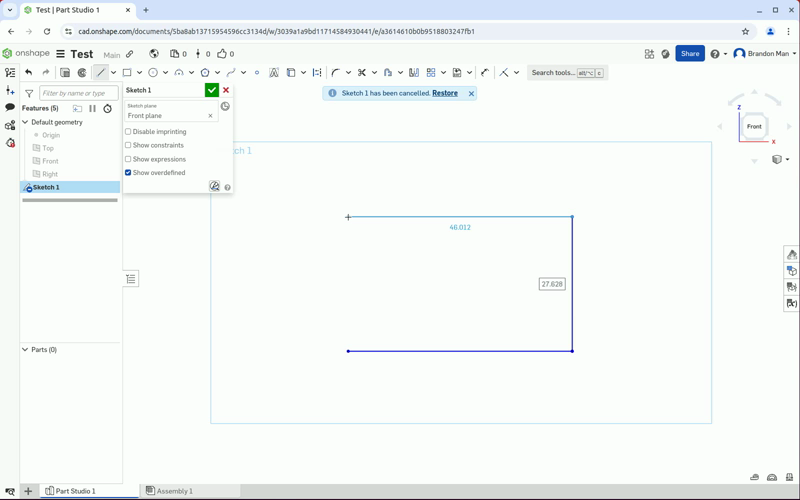
key_up(shift)
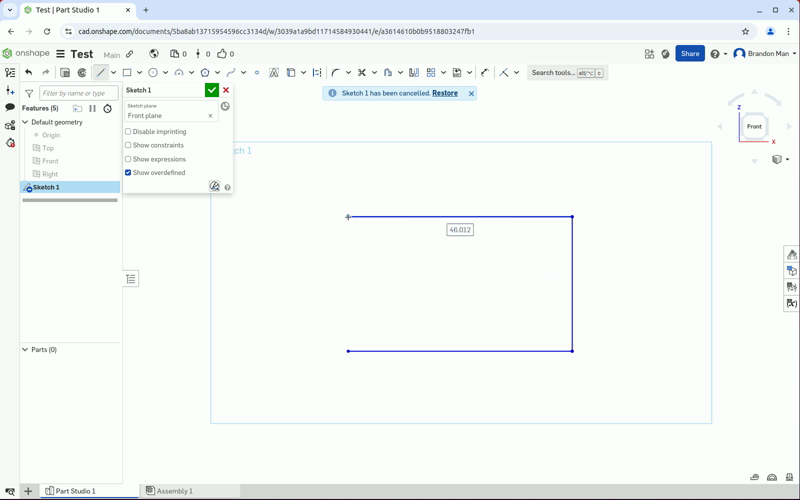
key_down(shift)
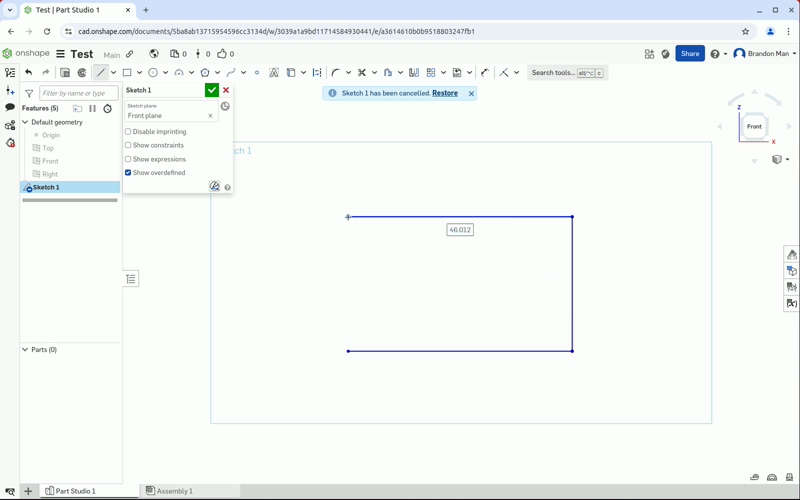
mouse_move(348, 351)
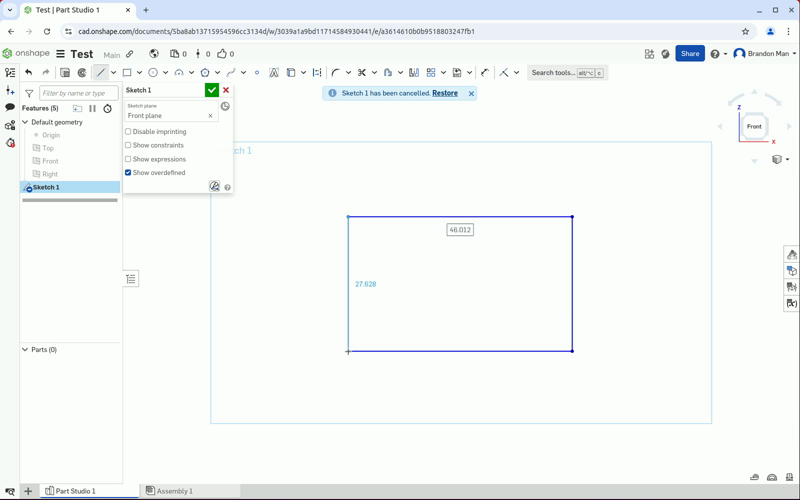
key_up(shift)
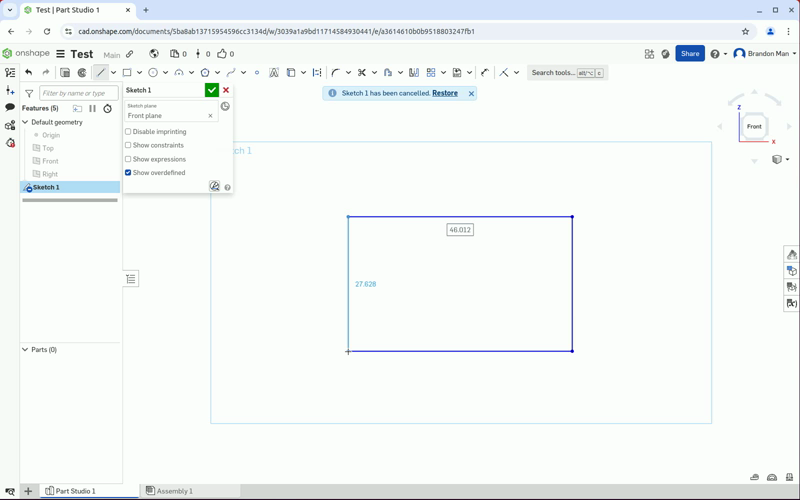
click(348, 351)
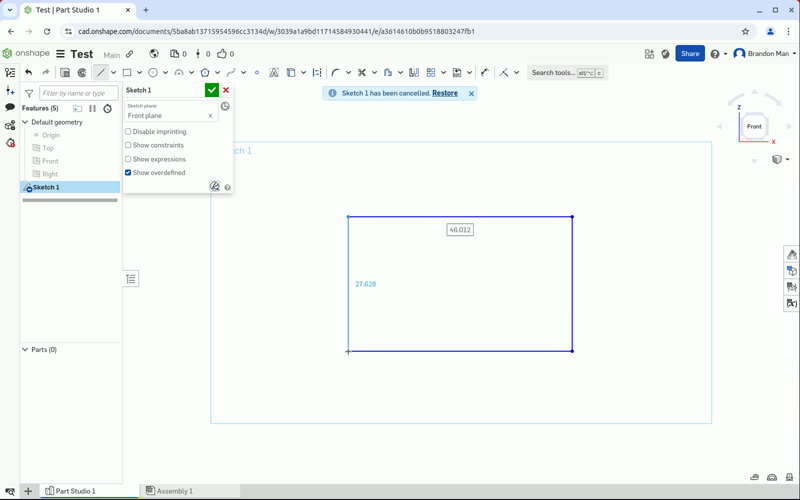
key(esc)
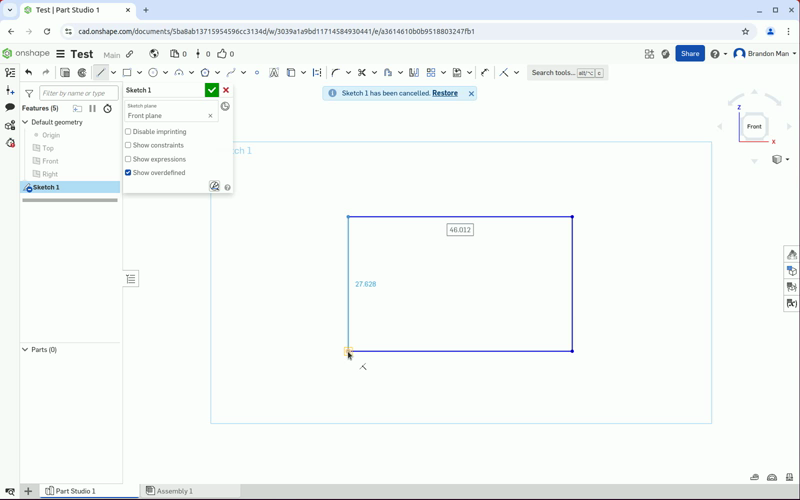
mouse_move(457, 317)
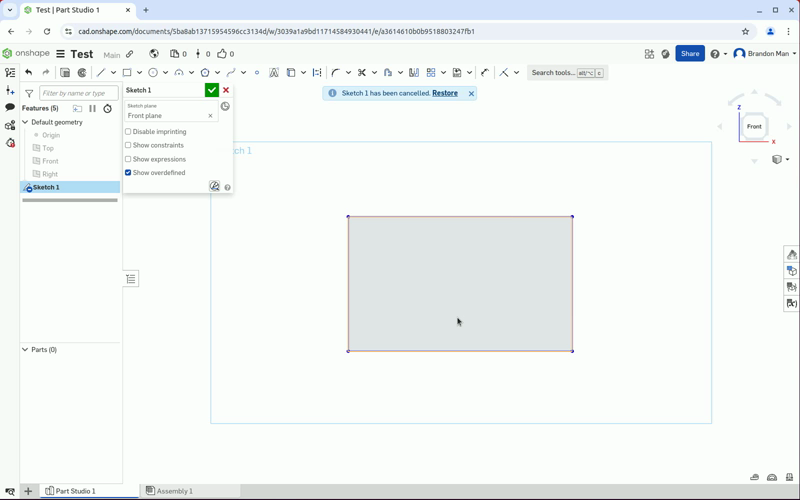
click(457, 317)
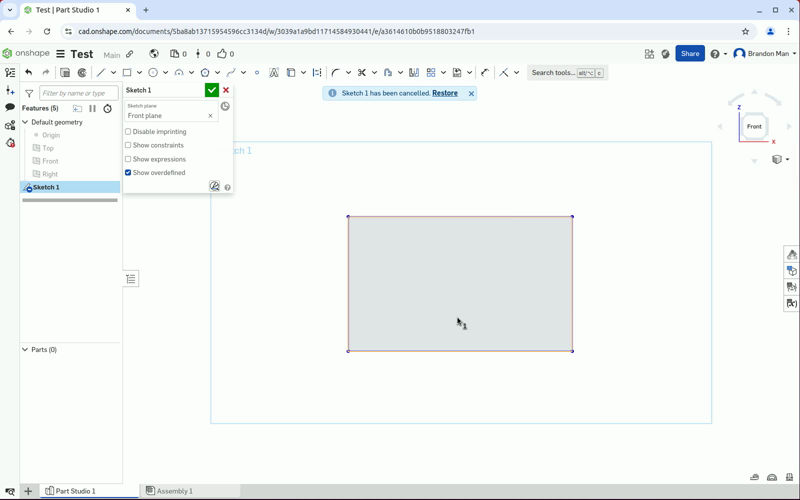
mouse_move(73, 352)
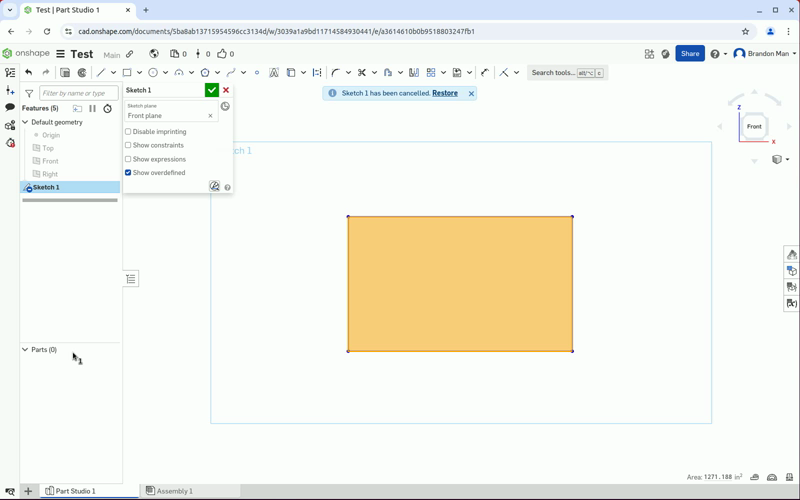
key(shift+y)
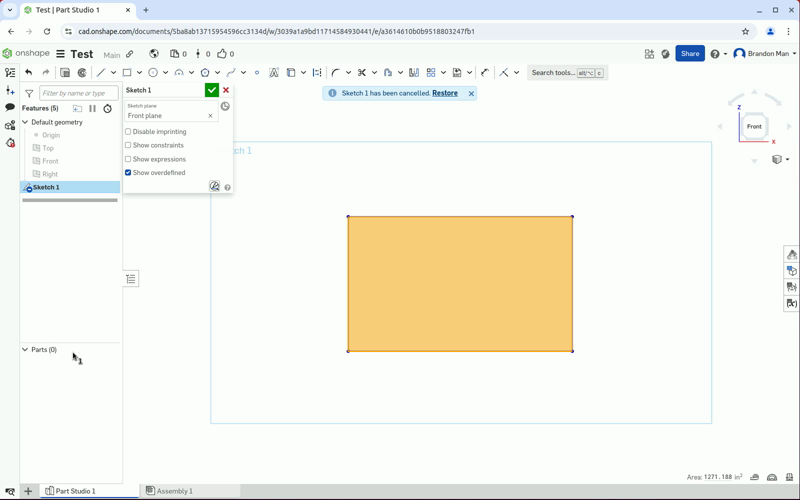
key(shift+e)
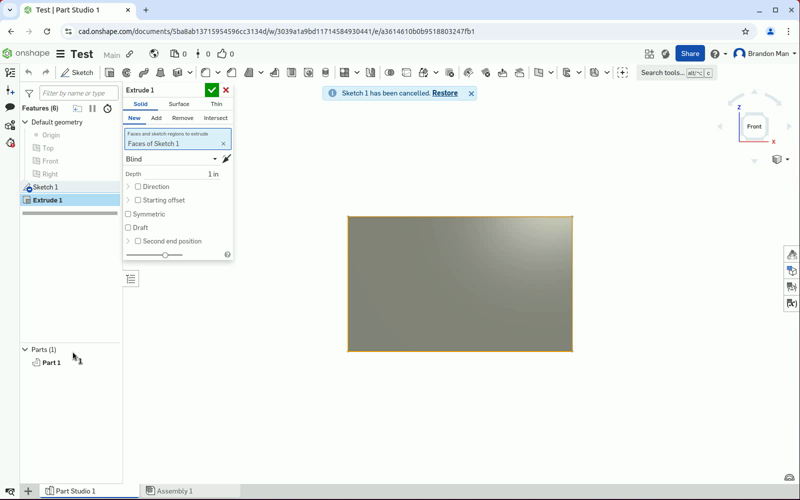
mouse_move(143, 106)
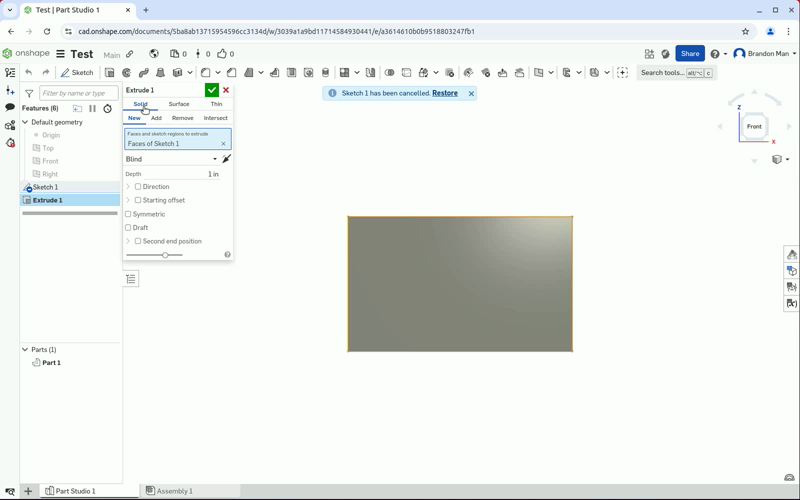
click(143, 106)
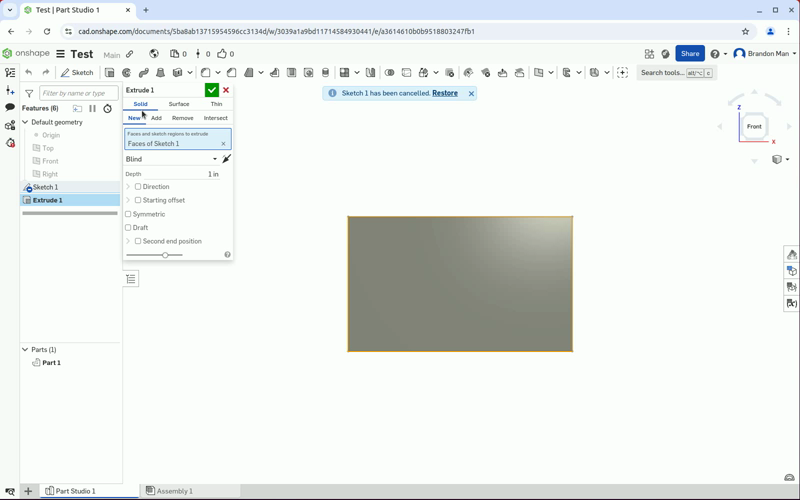
mouse_move(137, 120)
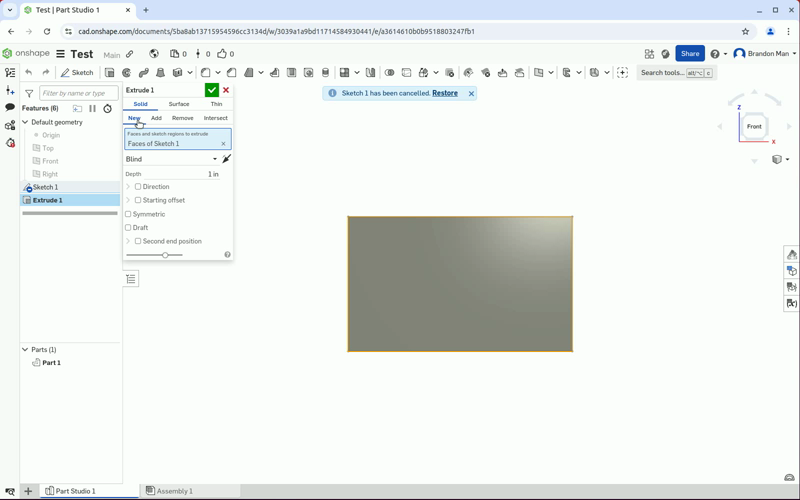
click(137, 120)
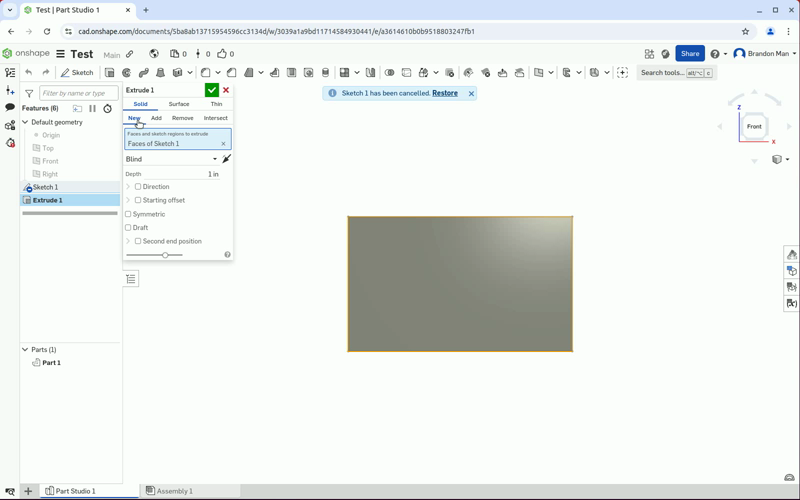
key(tab, 4)
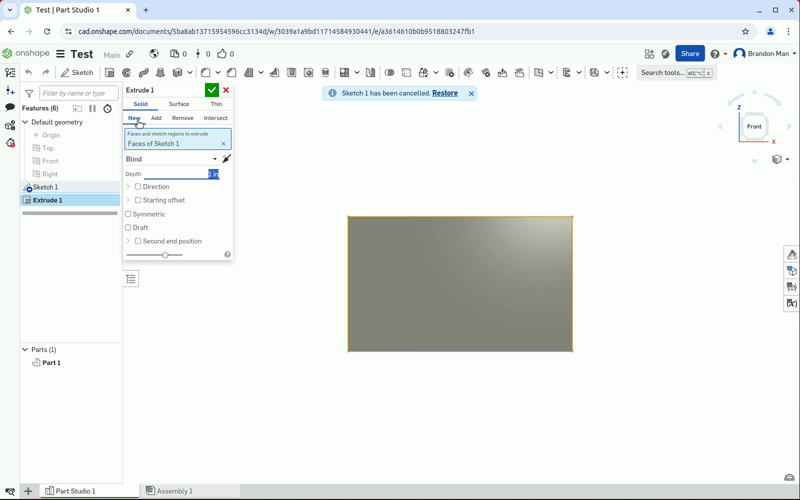
text(32.256)
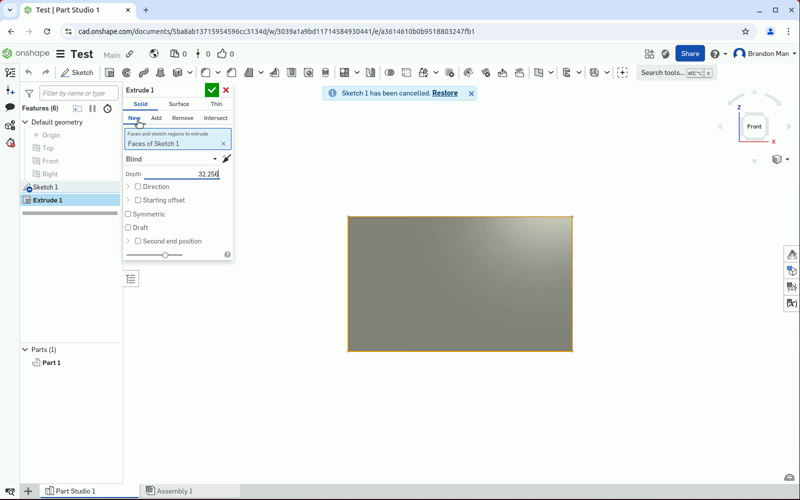
key(tab, 3)
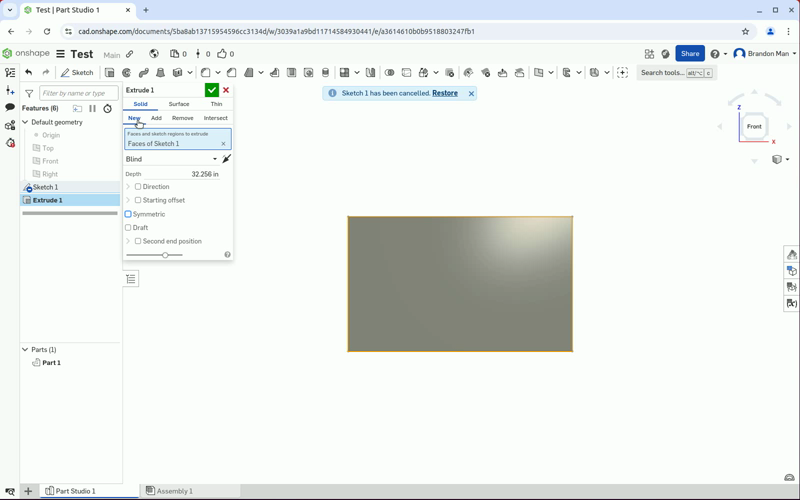
key(space)
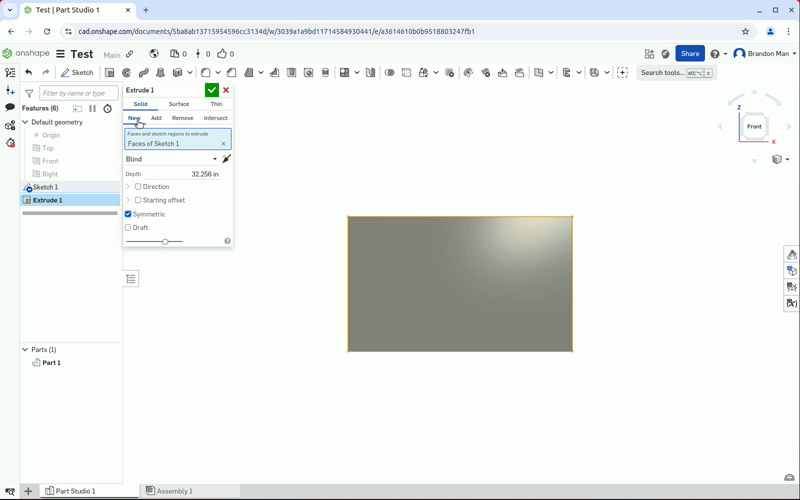
key(enter)
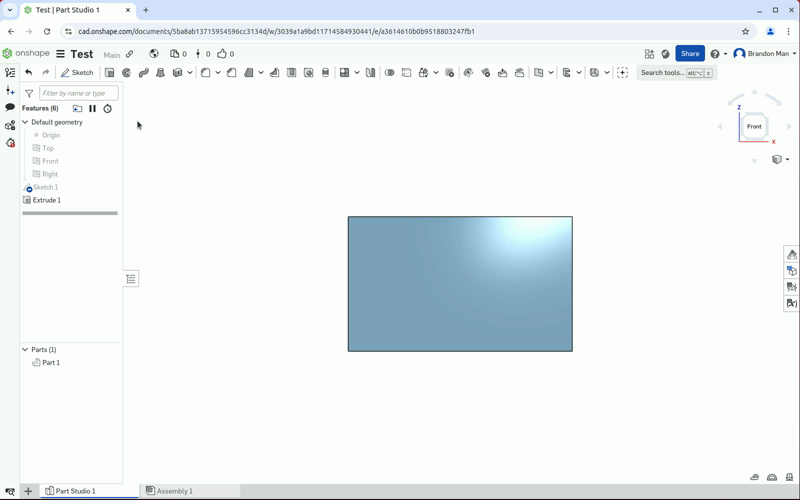
key(shift+h)
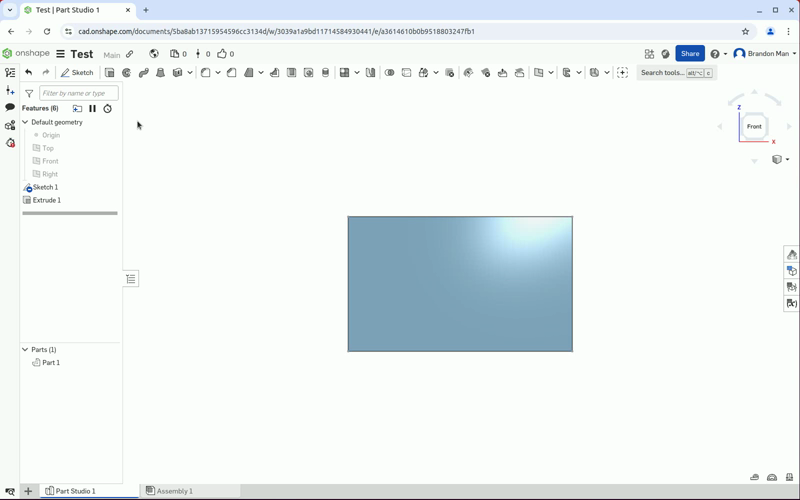
key(shift+h)
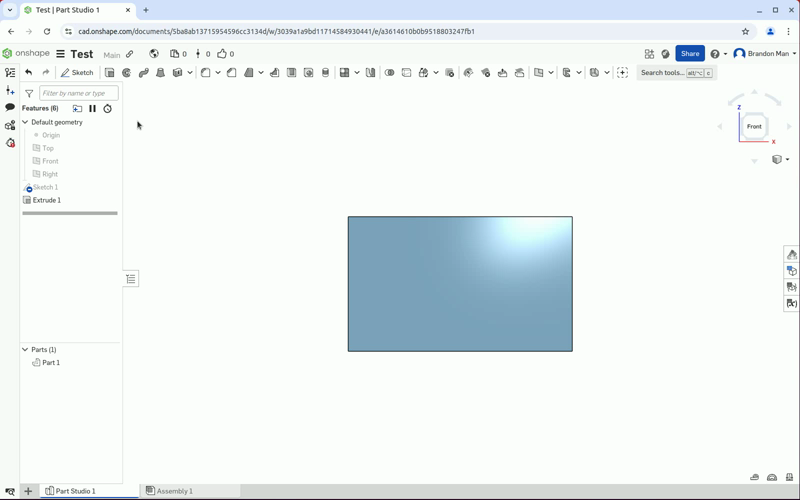
mouse_move(73, 189)
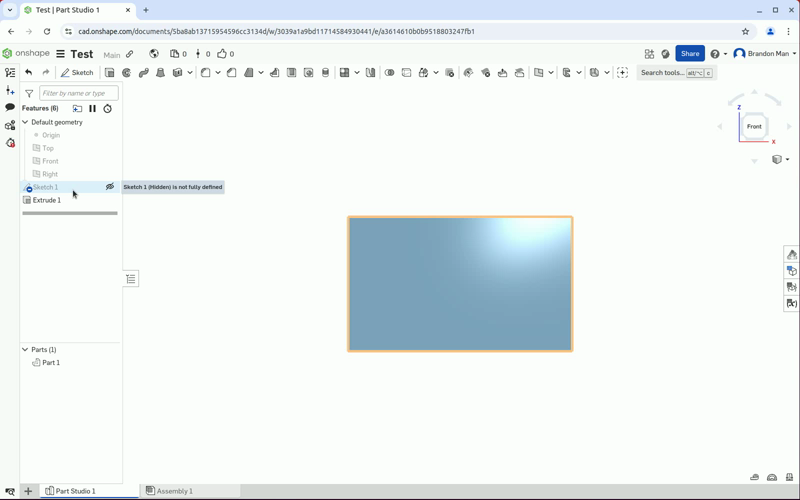
click(73, 189)
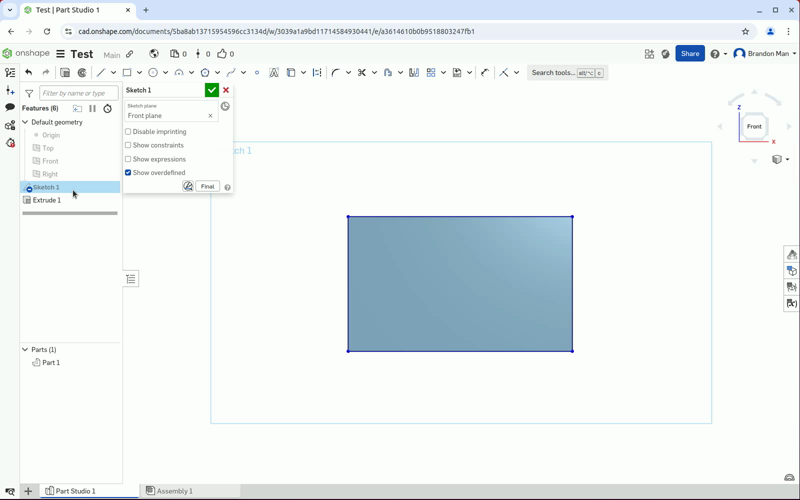
mouse_move(229, 92)
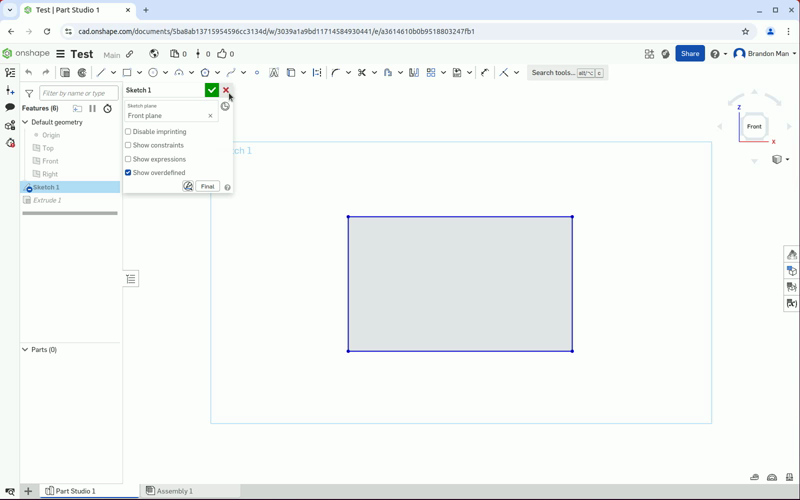
click(229, 92)
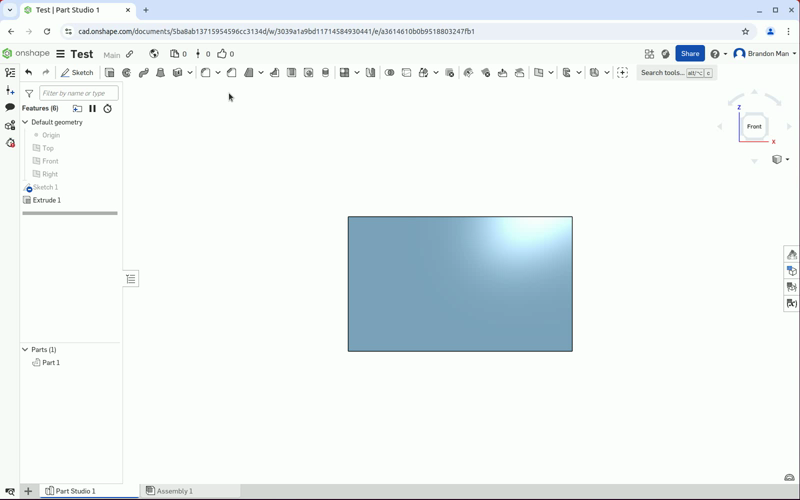
mouse_move(73, 352)
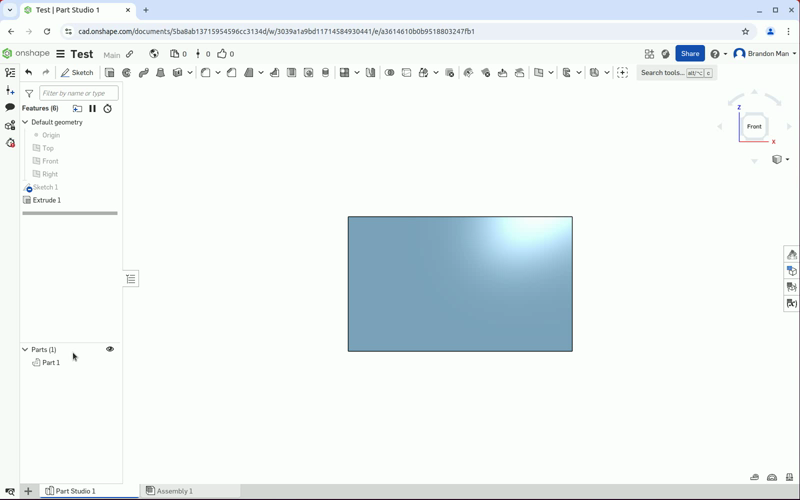
key(y)
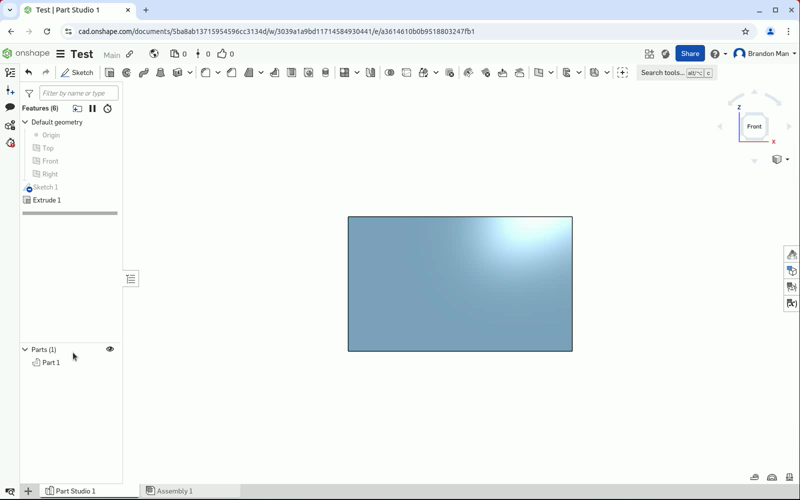
key(shift+p)
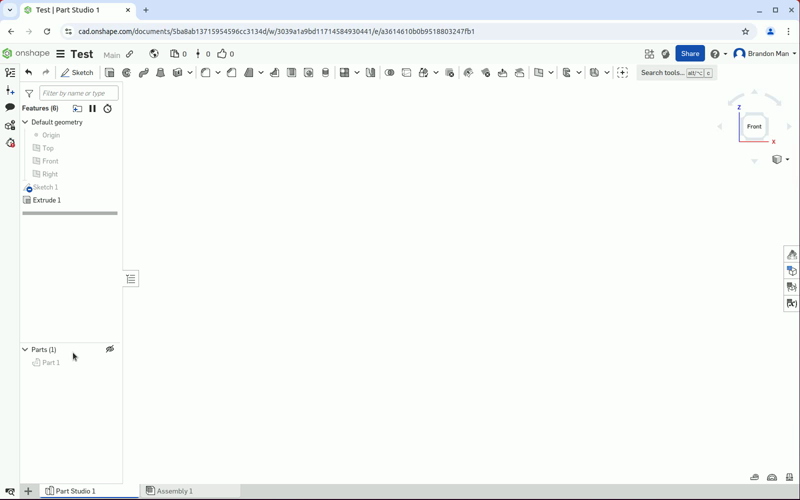
key(space)
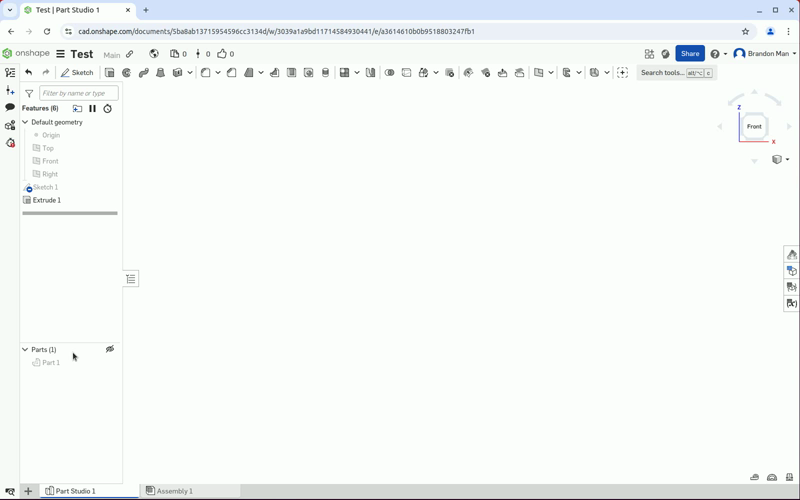
key_down(shift)
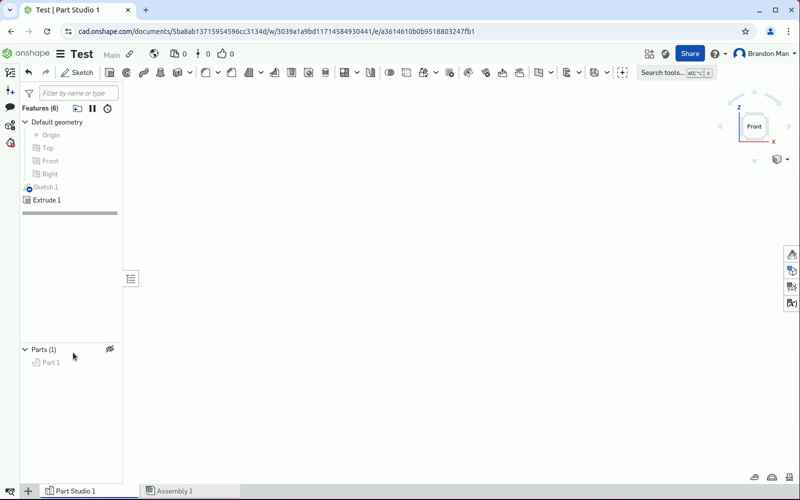
key(down)
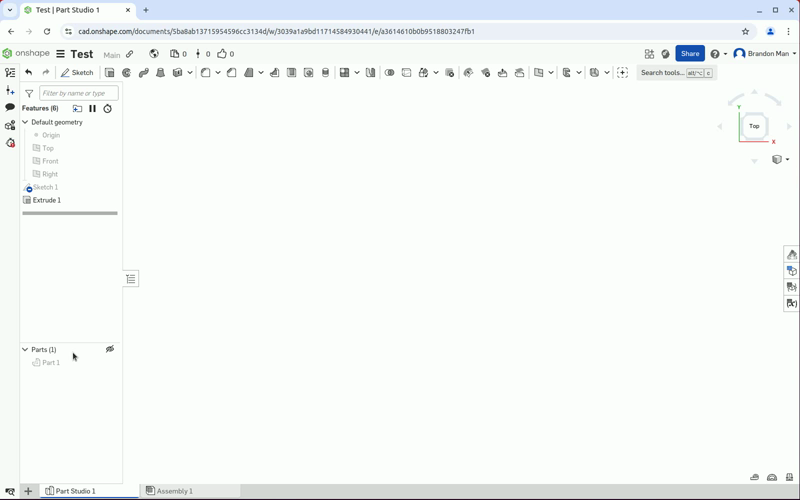
key_up(shift)
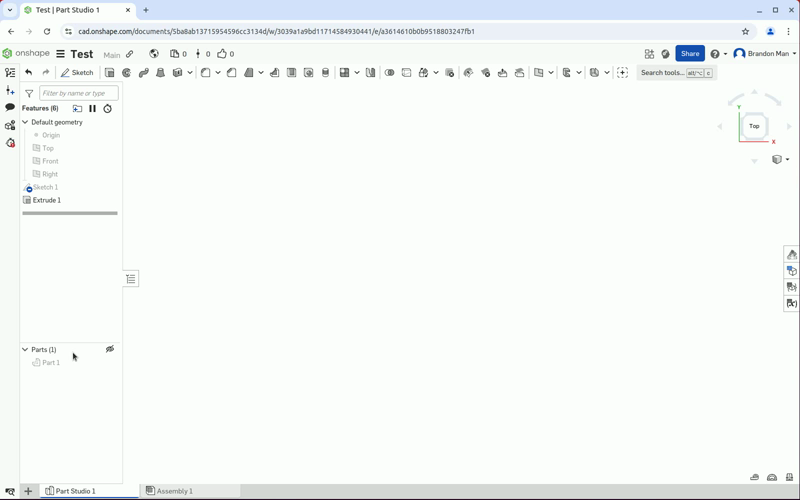
mouse_move(73, 352)
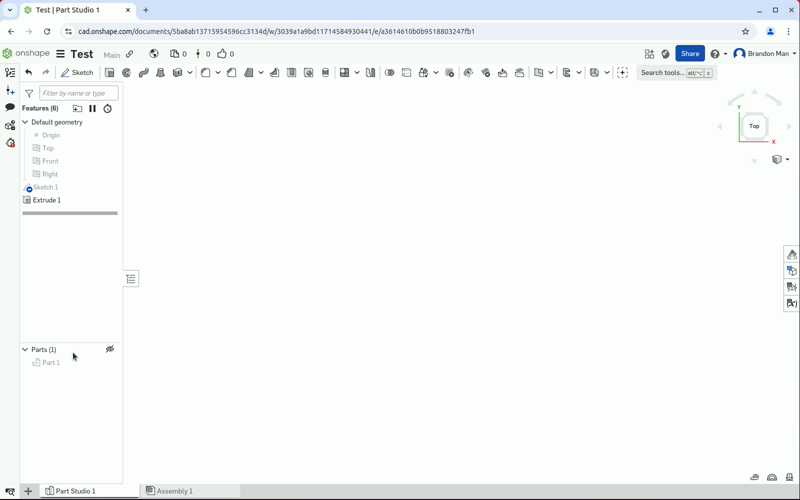
key(shift+y)
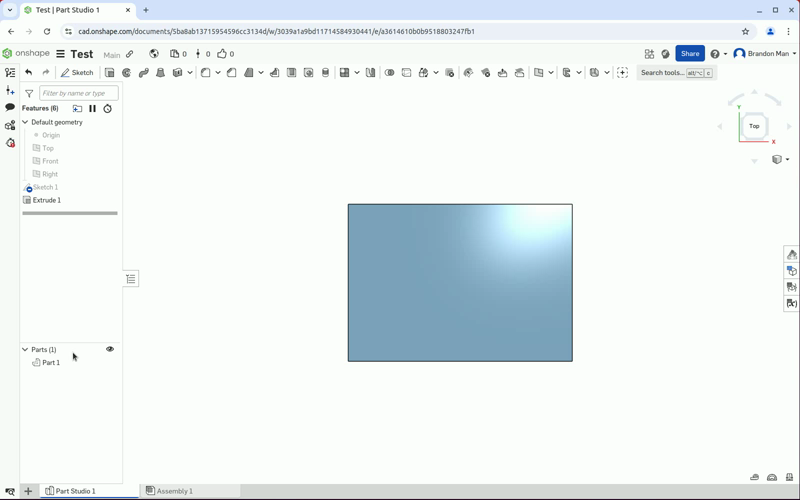
mouse_move(541, 75)
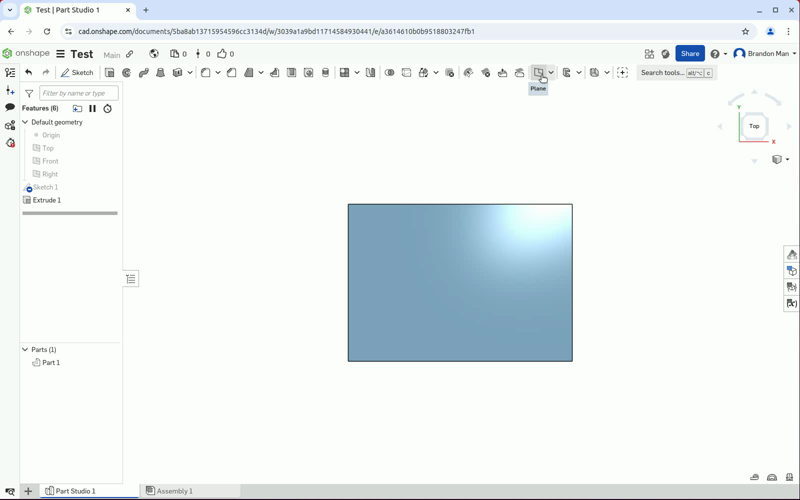
click(541, 75)
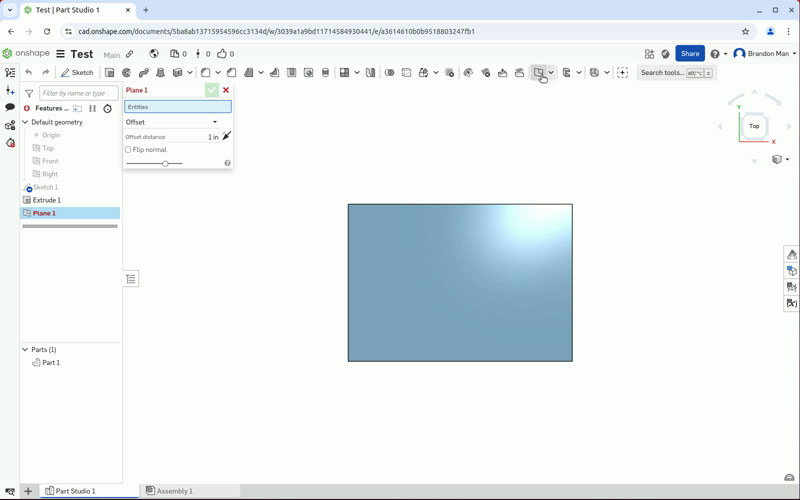
mouse_move(73, 150)
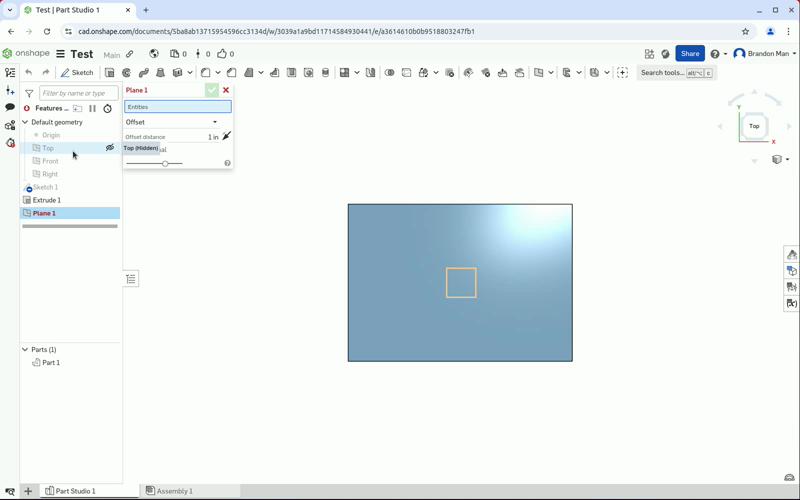
click(73, 150)
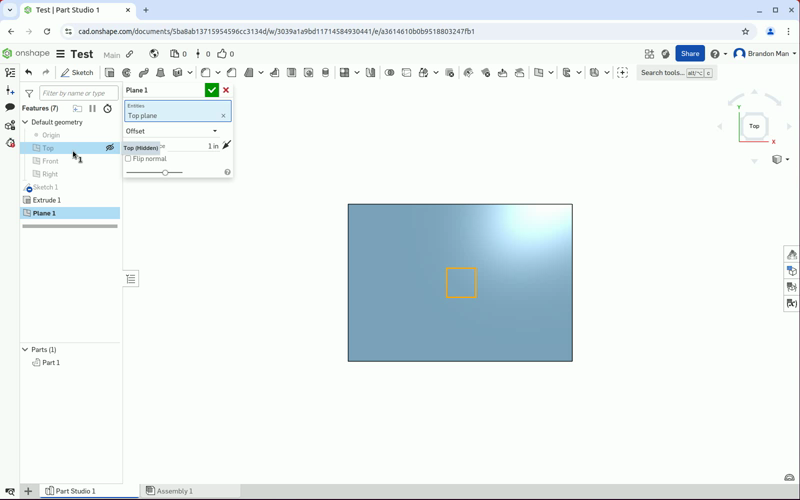
key(tab, 2)
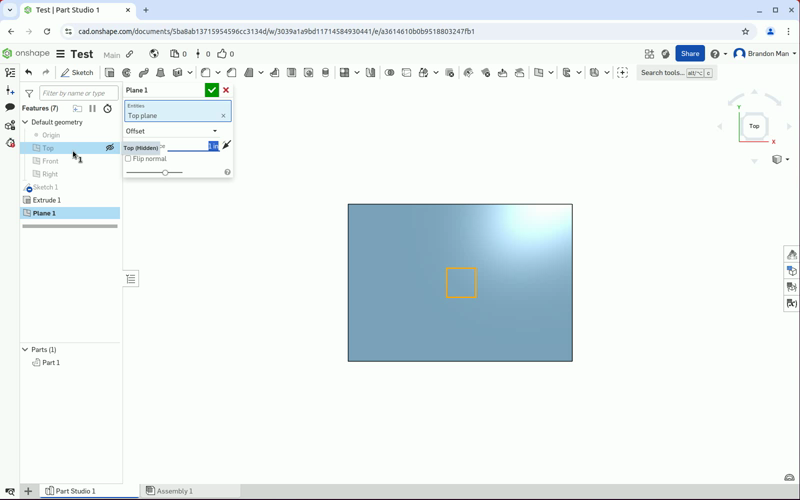
text(13.957)
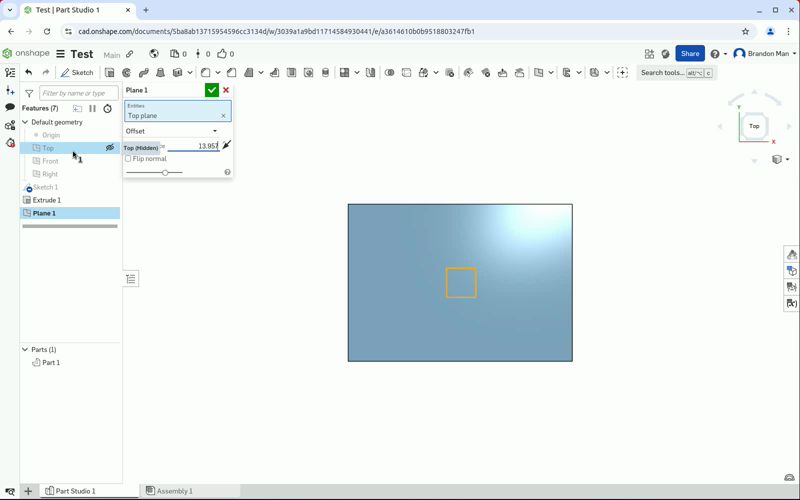
key(enter, 2)
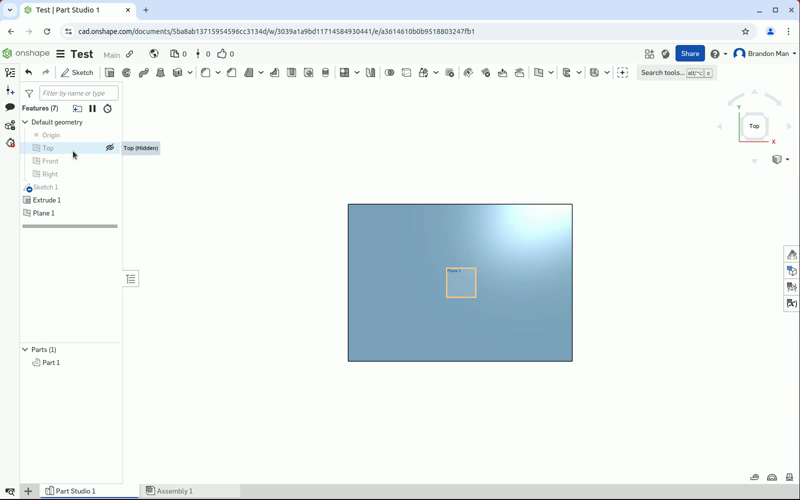
key(shift+s)
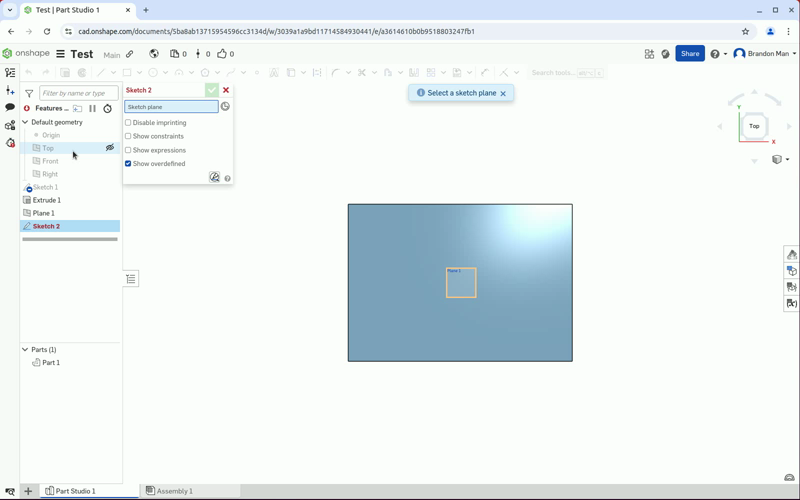
mouse_move(73, 215)
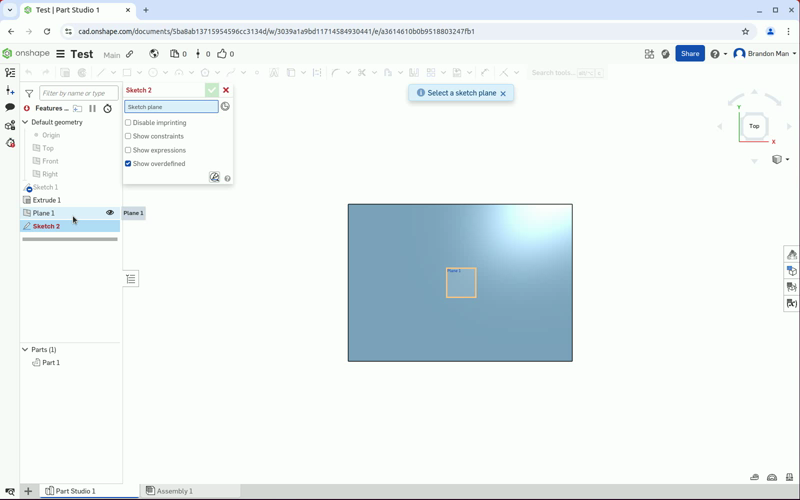
click(73, 215)
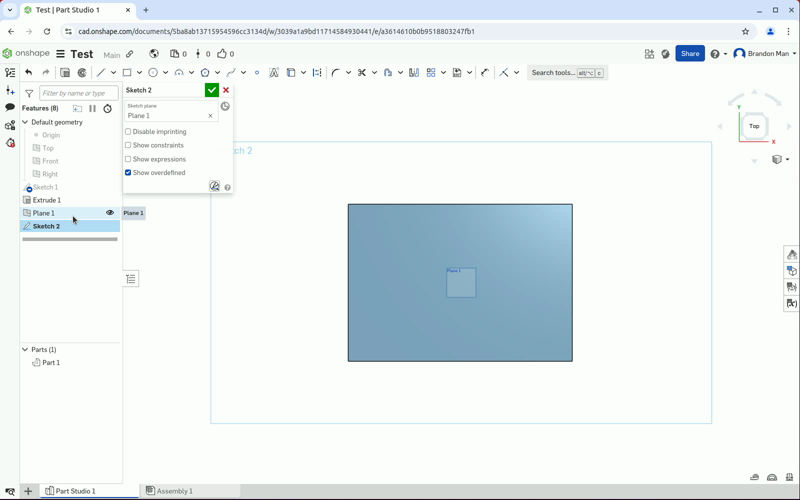
mouse_move(73, 352)
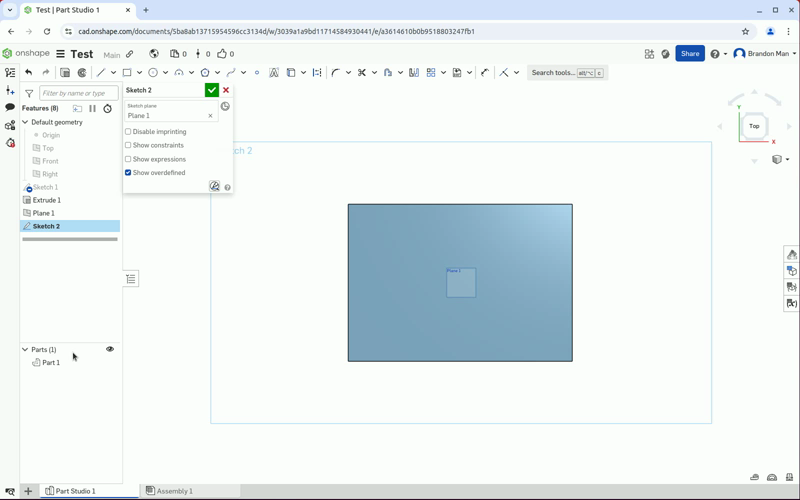
key(y)
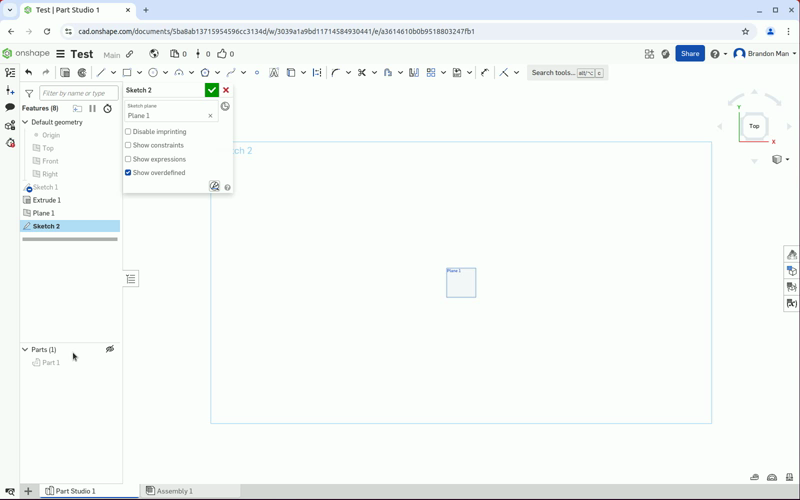
key(c)
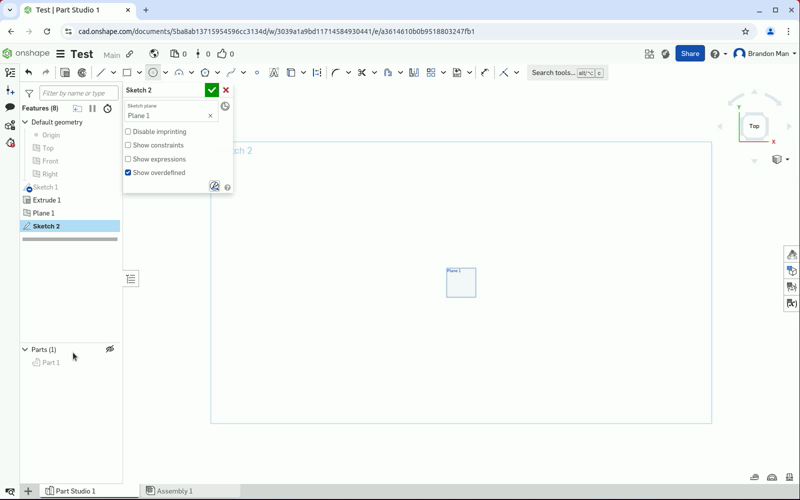
key_down(shift)
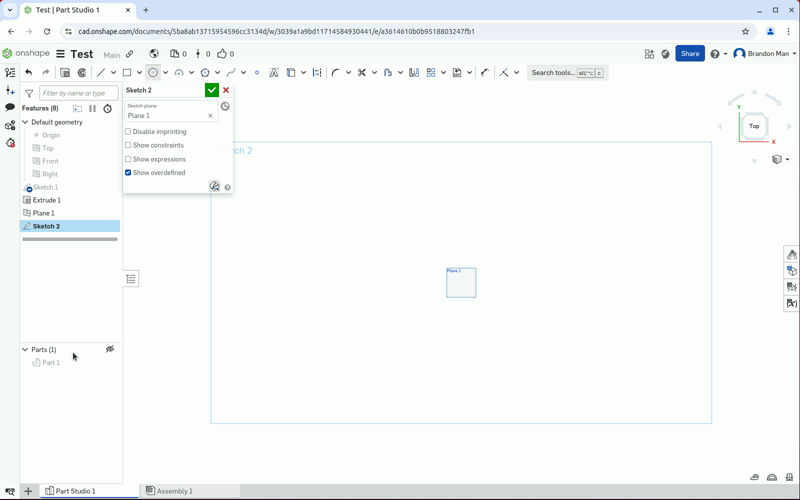
mouse_move(461, 282)
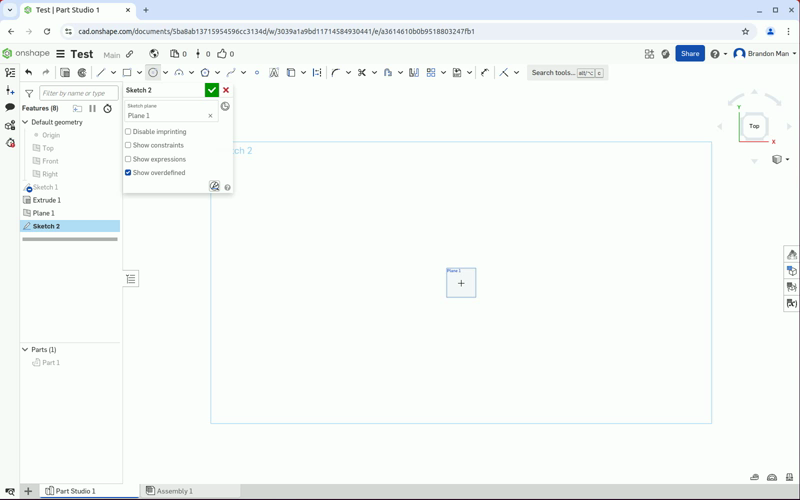
click(461, 282)
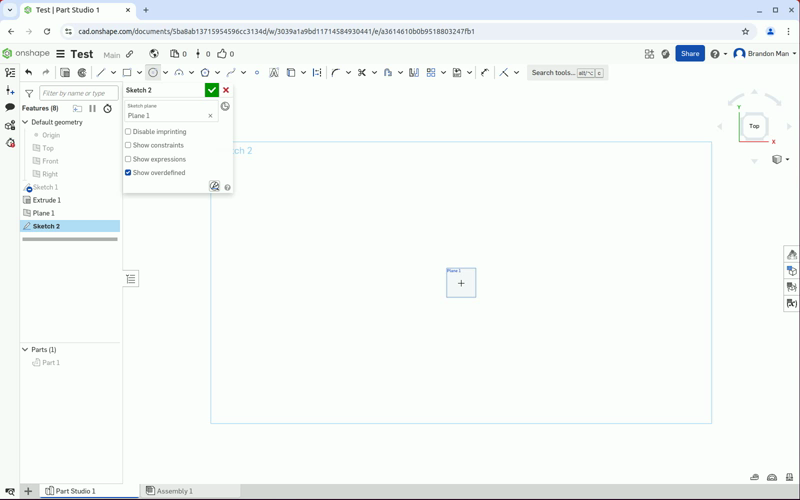
key_up(shift)
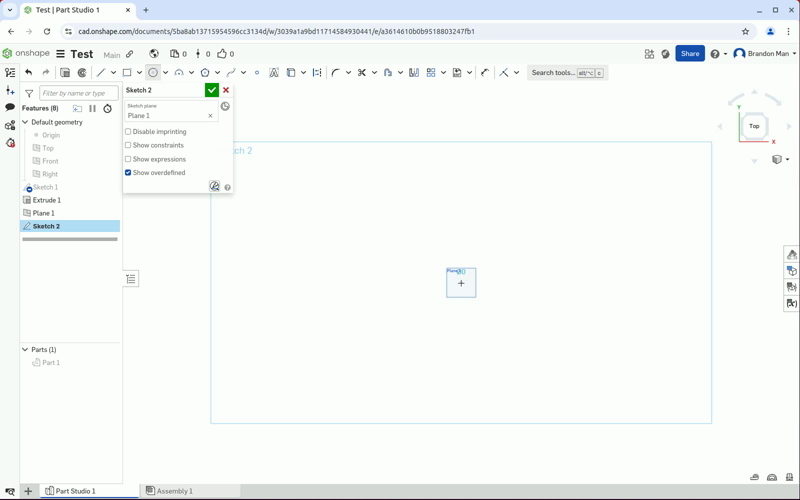
mouse_move(476, 282)
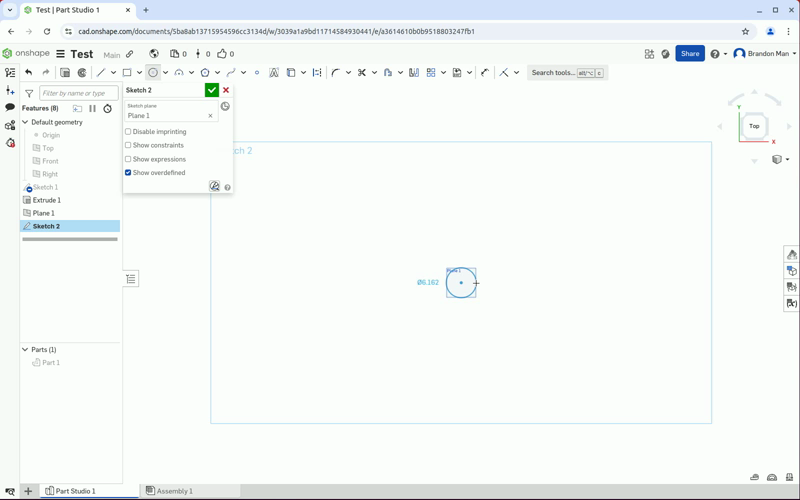
click(476, 282)
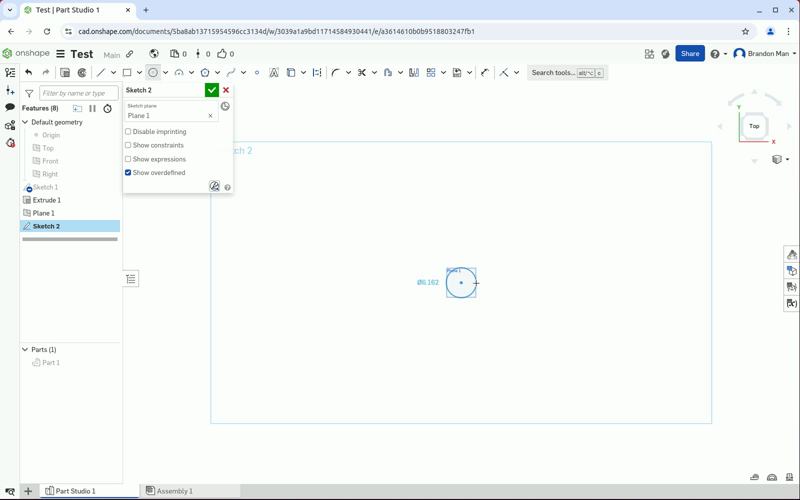
key(esc)
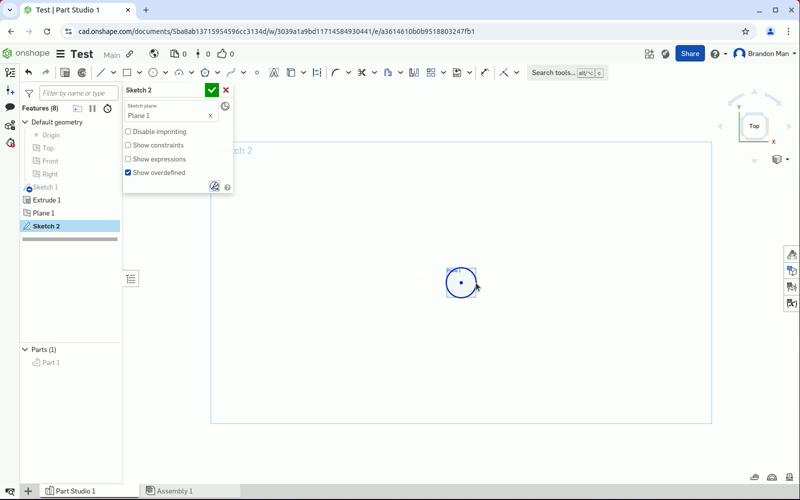
mouse_move(453, 290)
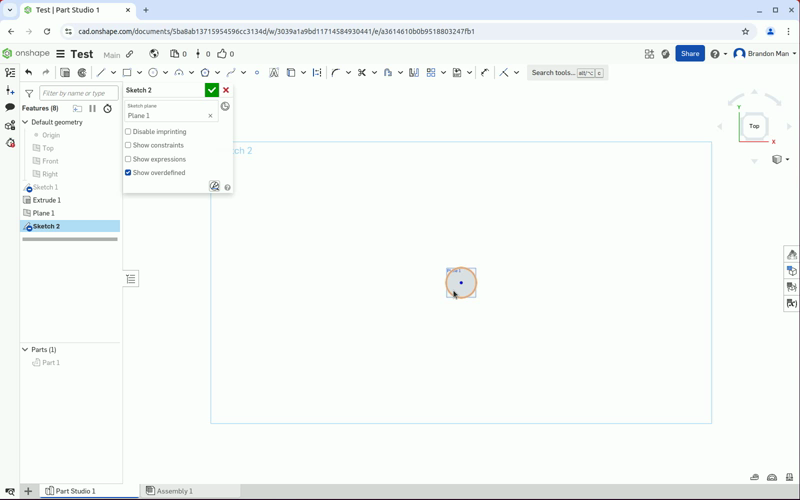
scroll(6)
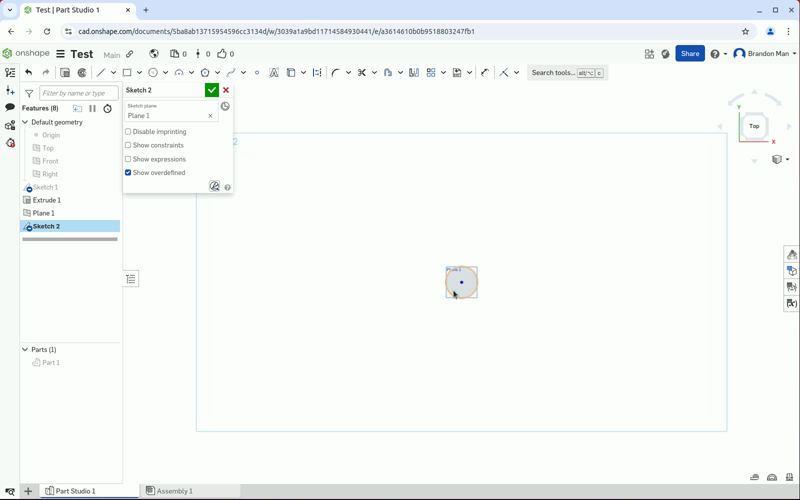
scroll(6)
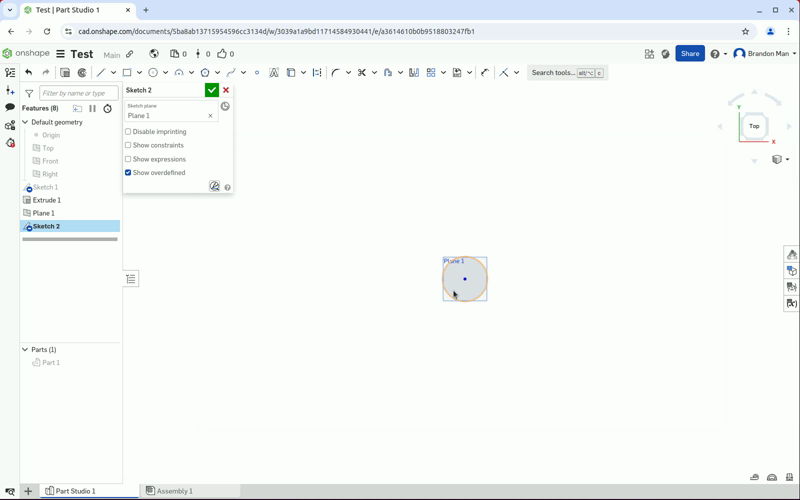
scroll(6)
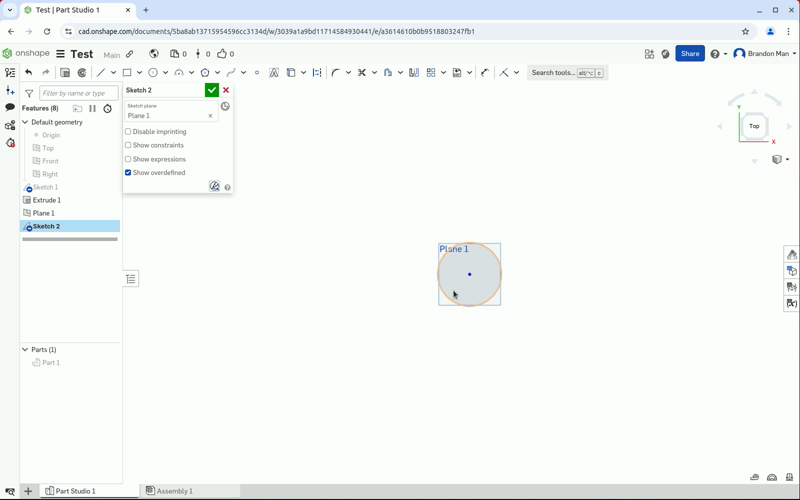
scroll(6)
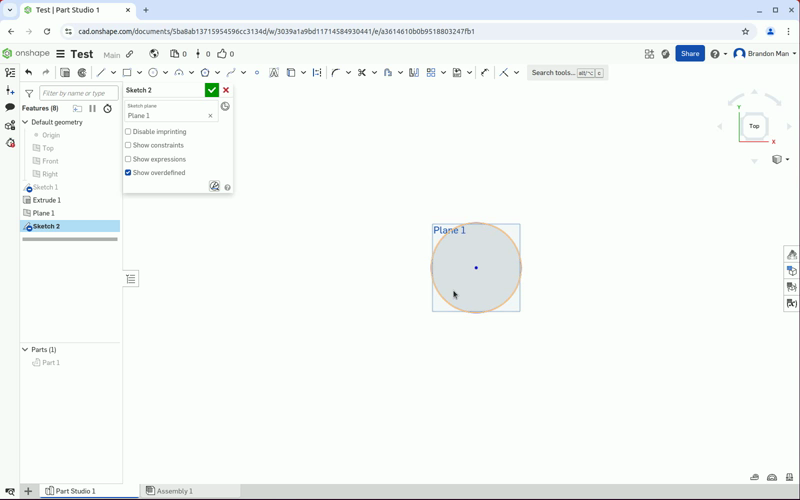
scroll(6)
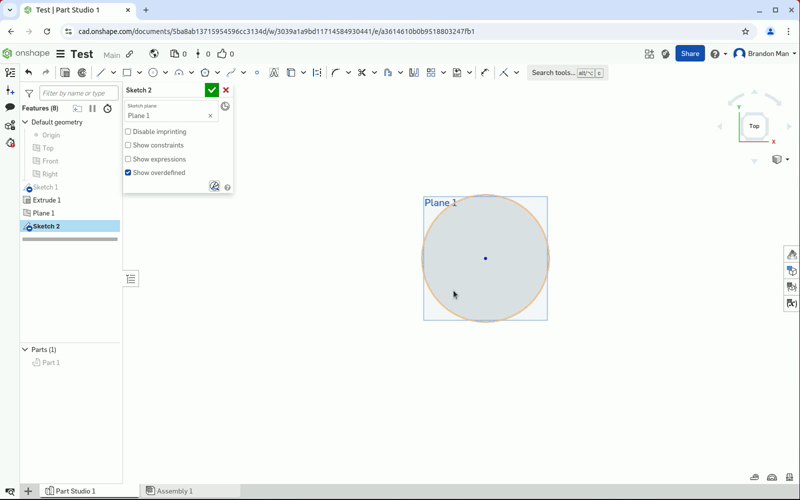
scroll(6)
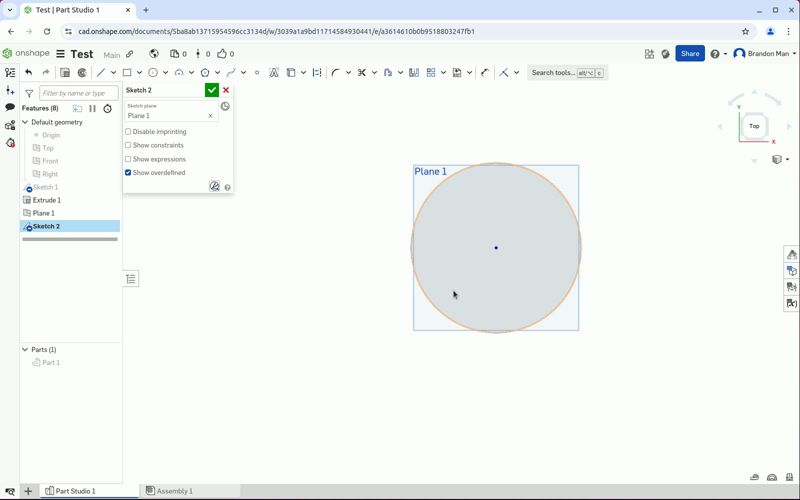
scroll(6)
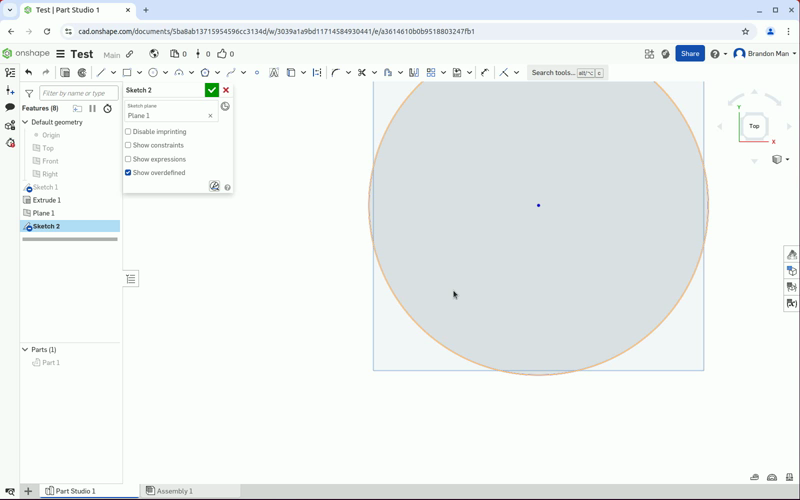
click(453, 290)
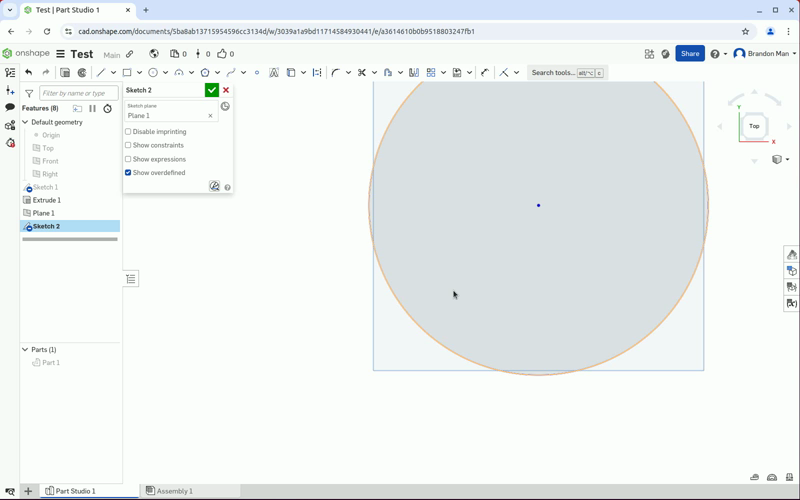
scroll(-6)
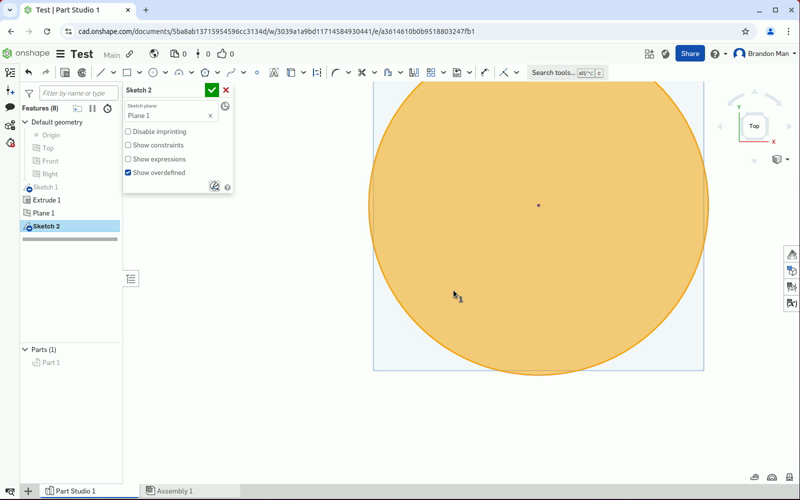
scroll(-6)
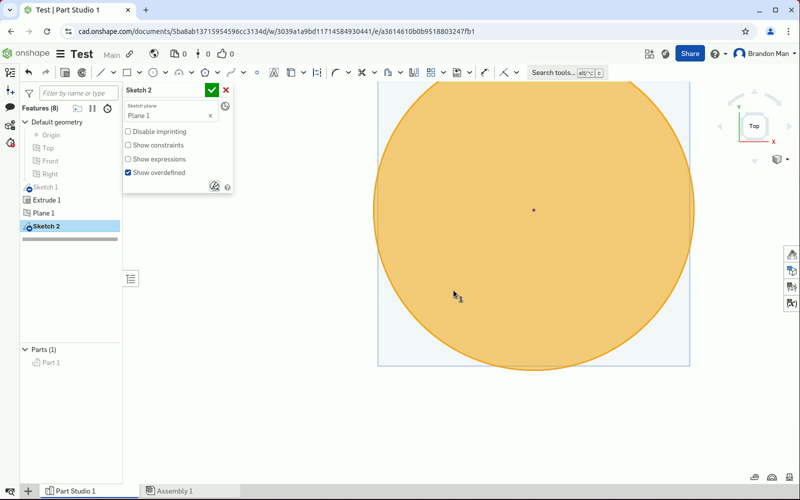
scroll(-6)
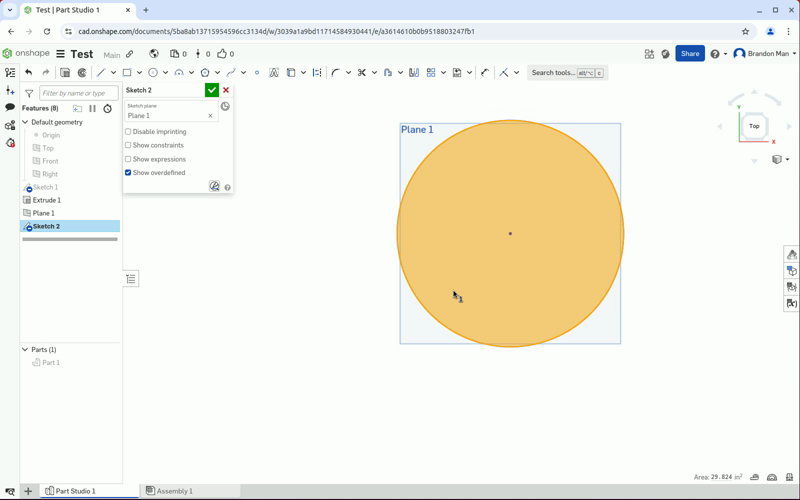
scroll(-6)
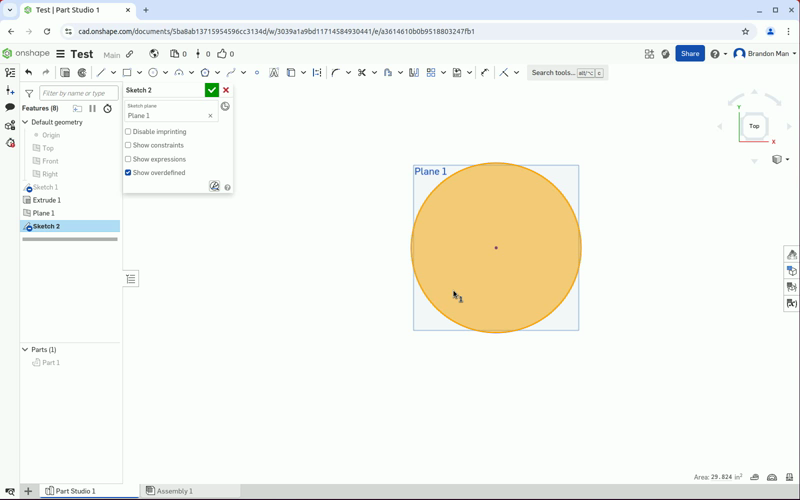
scroll(-6)
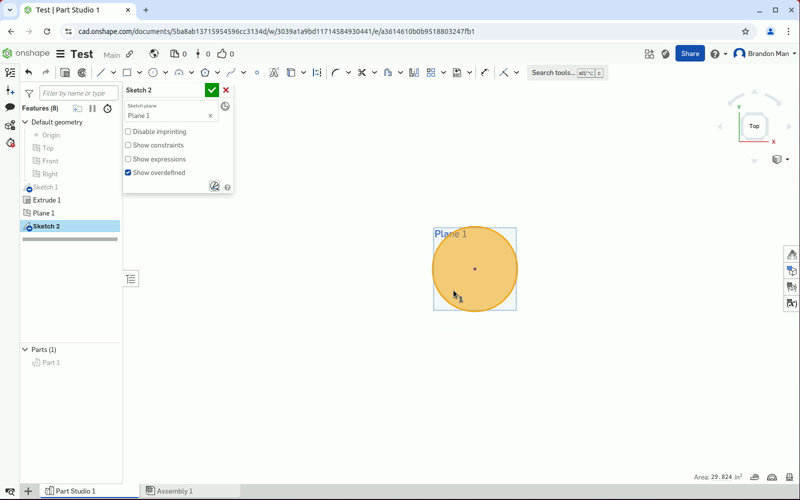
scroll(-6)
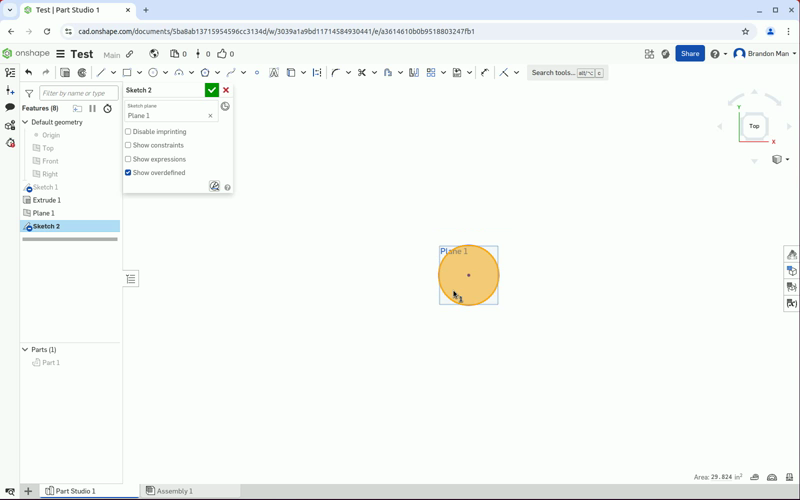
scroll(-6)
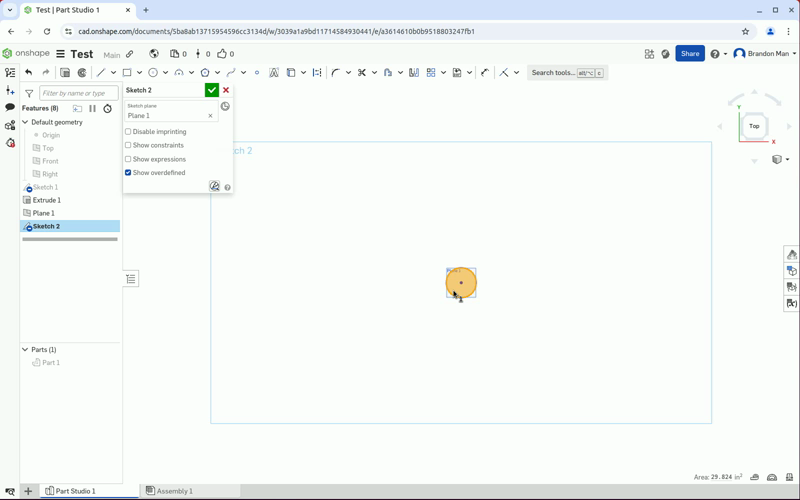
mouse_move(73, 352)
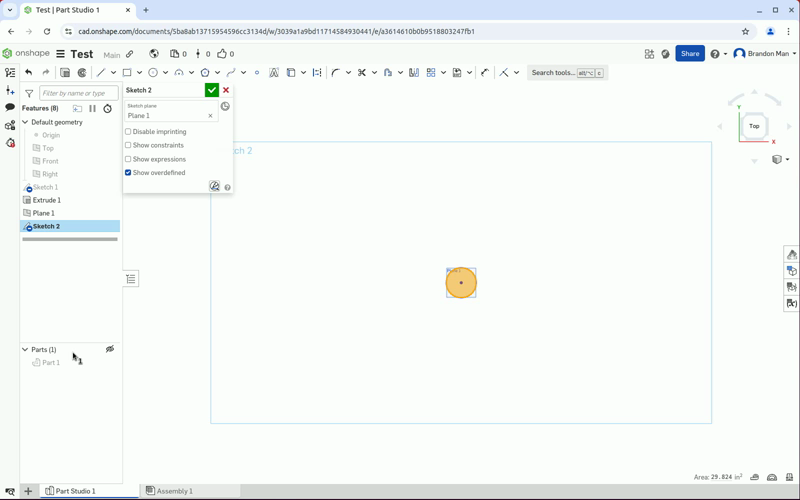
key(shift+y)
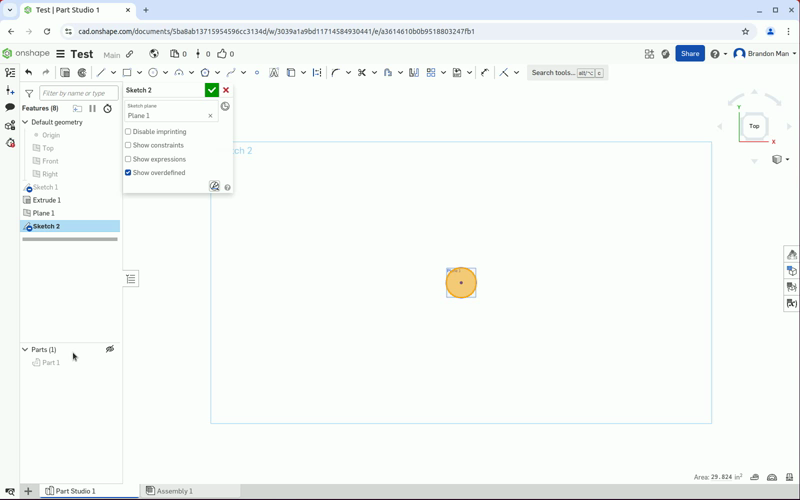
key(shift+e)
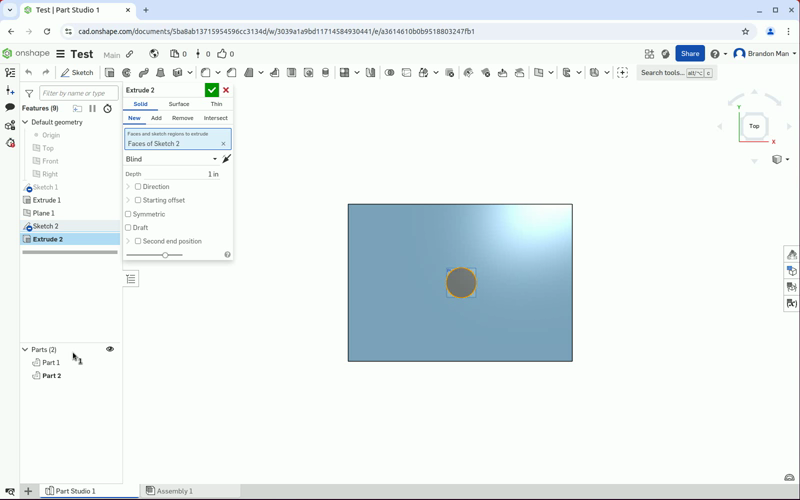
mouse_move(143, 106)
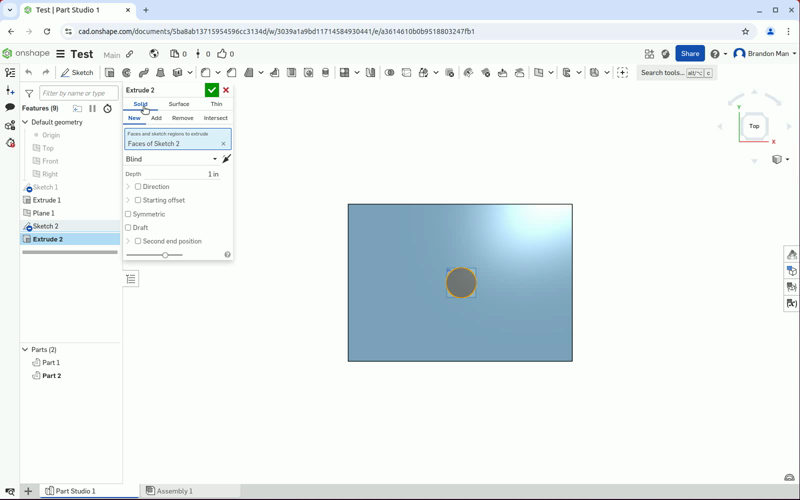
click(143, 106)
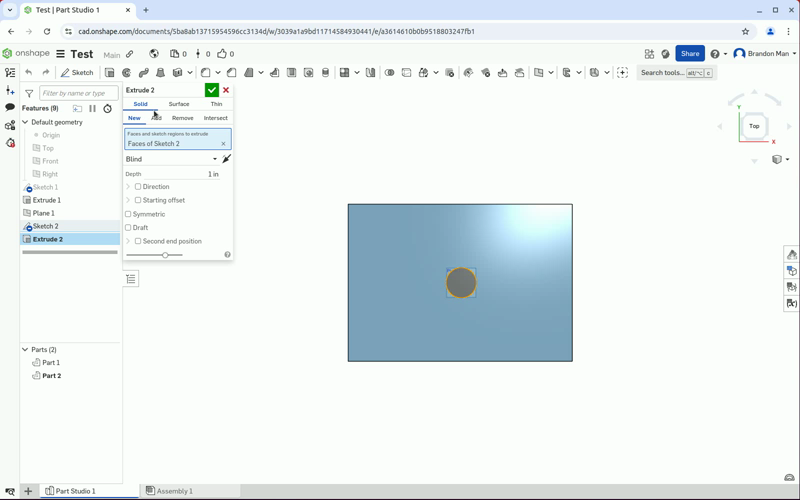
mouse_move(186, 120)
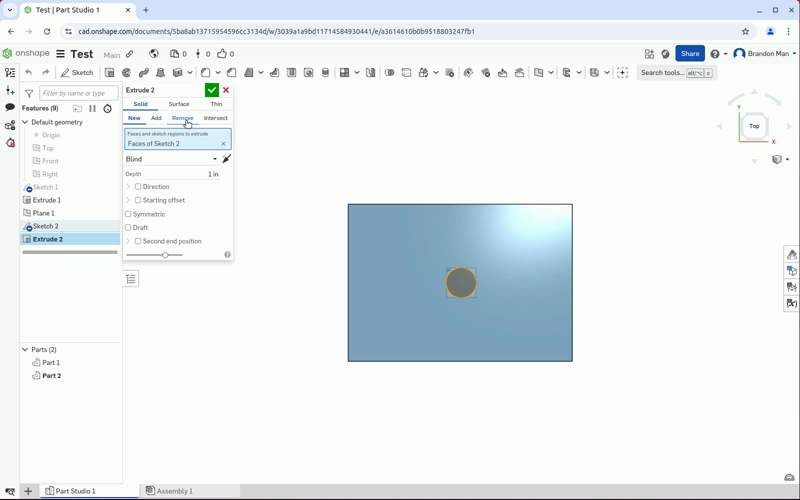
click(186, 120)
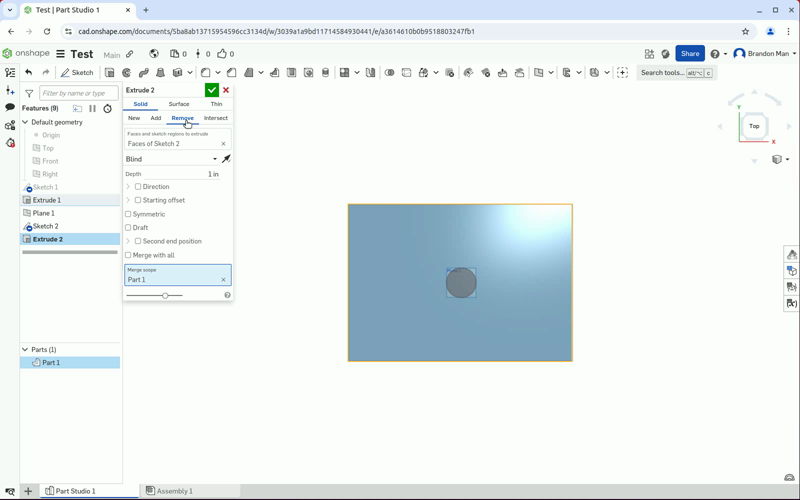
key(tab, 4)
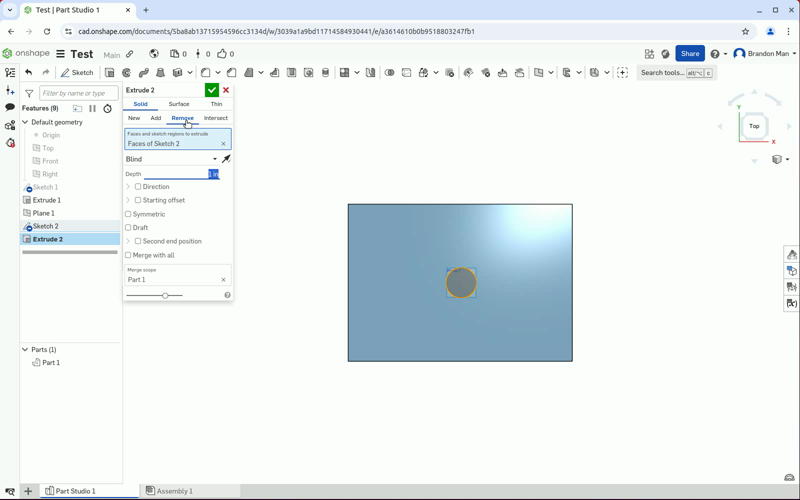
text(3.129)
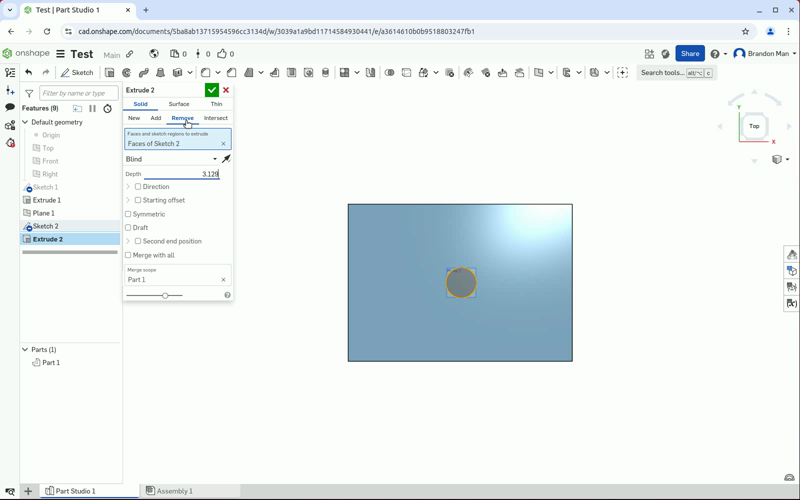
key(tab, 6)
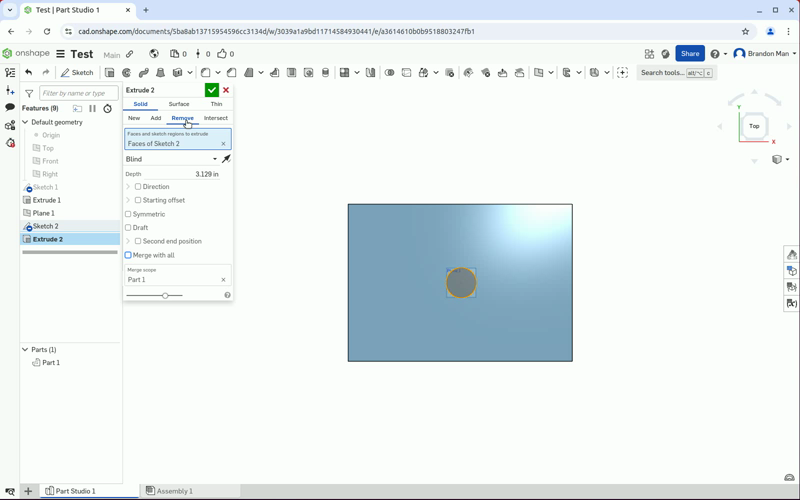
key(space)
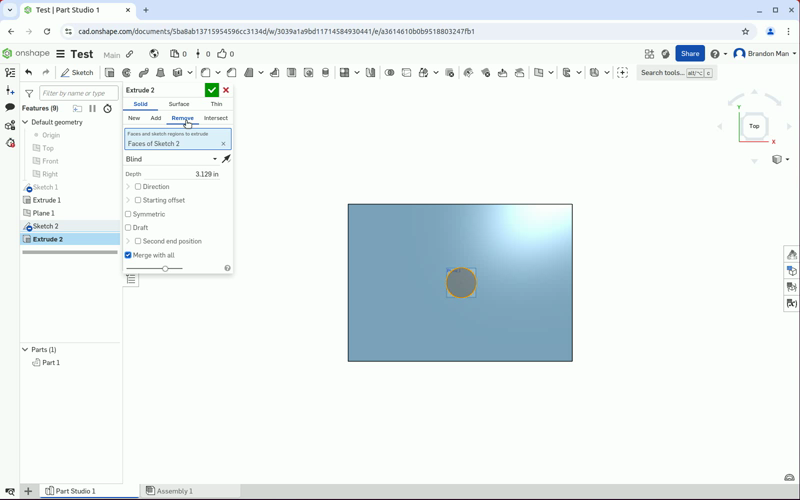
key(enter)
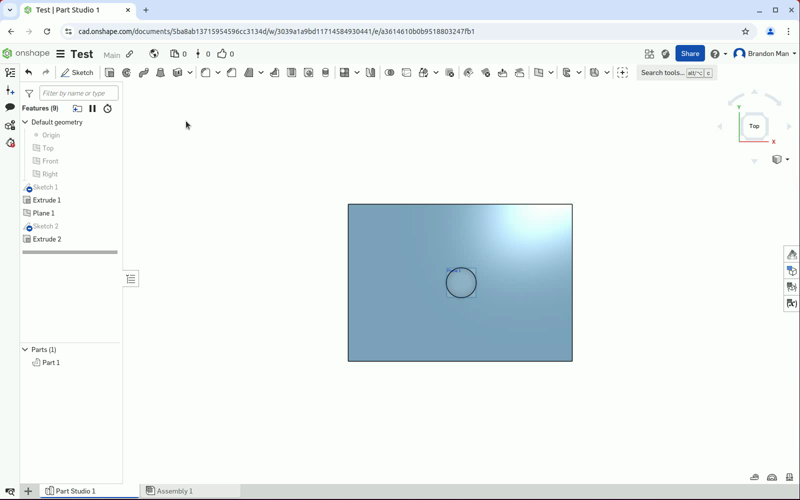
key(shift+h)
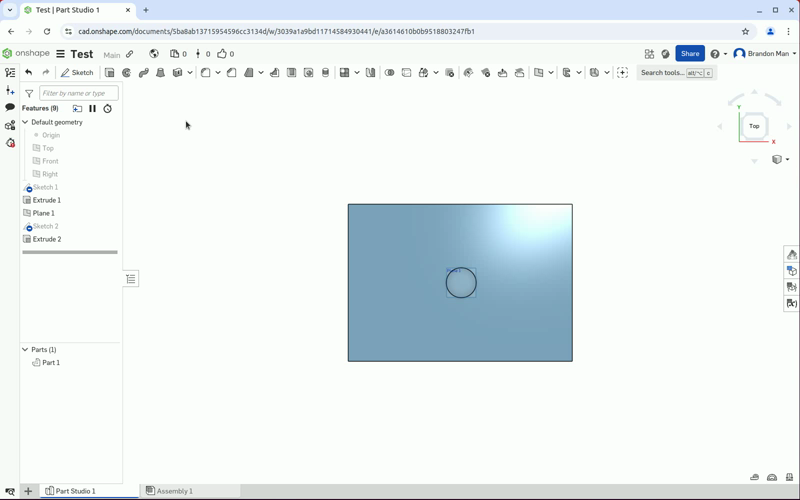
key(shift+h)
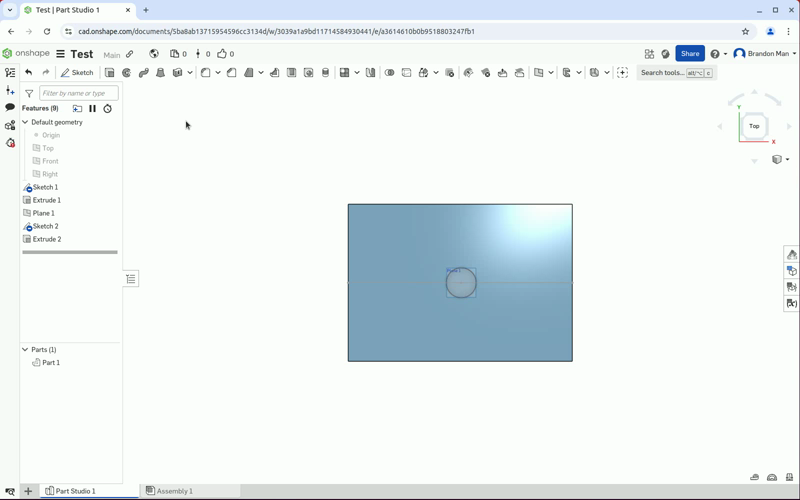
key(shift+7)
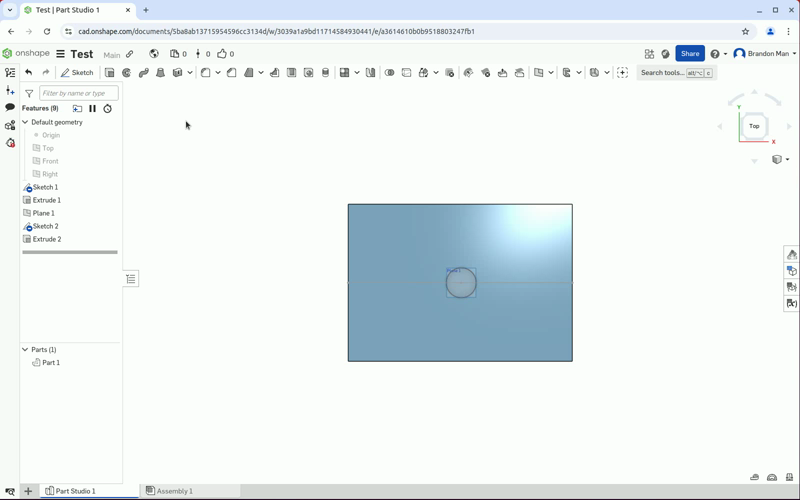
key(up, 3)
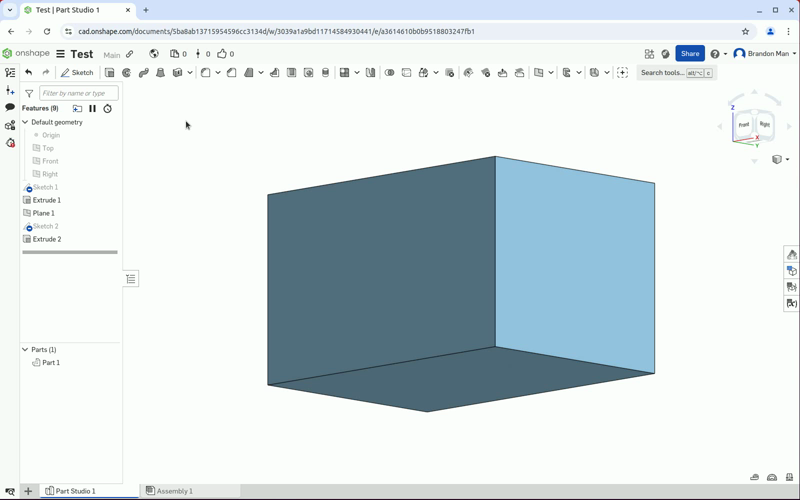
key(left, 3)
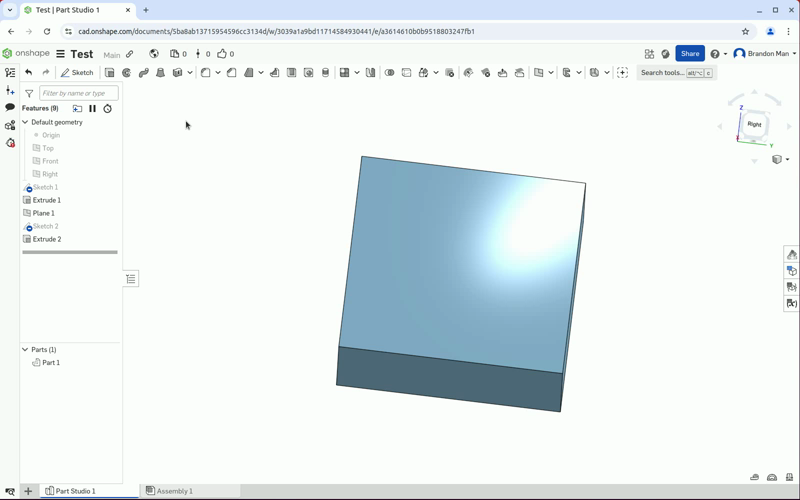
key(right, 3)
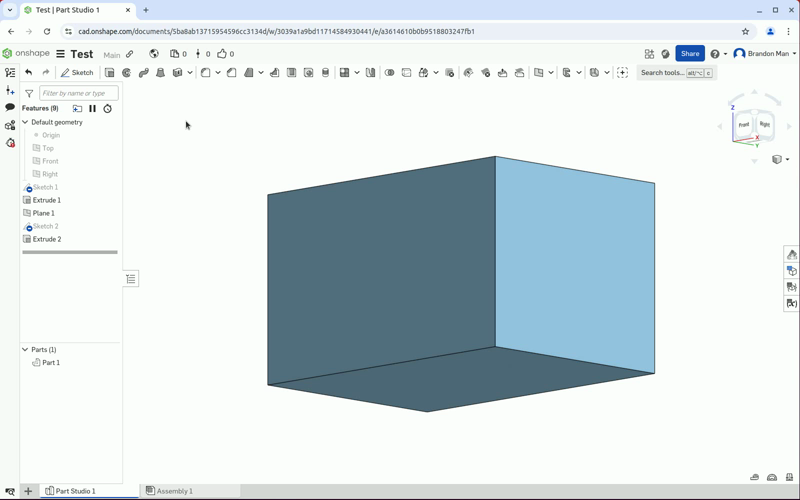
key(down, 3)
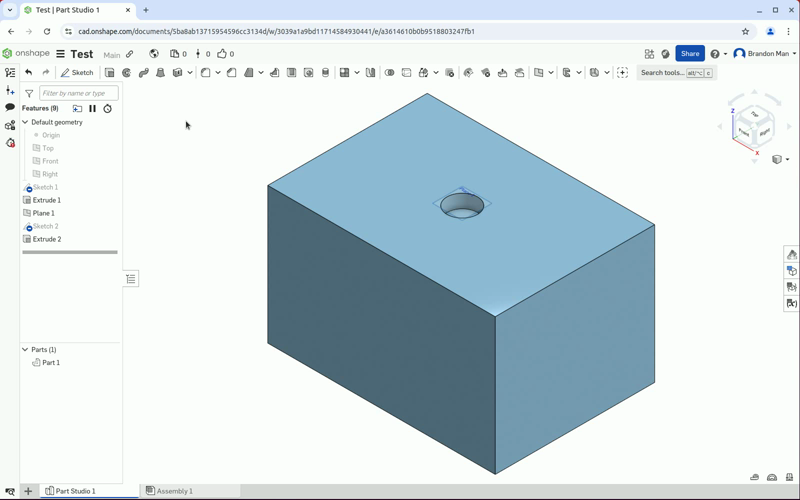
mouse_move(73, 189)
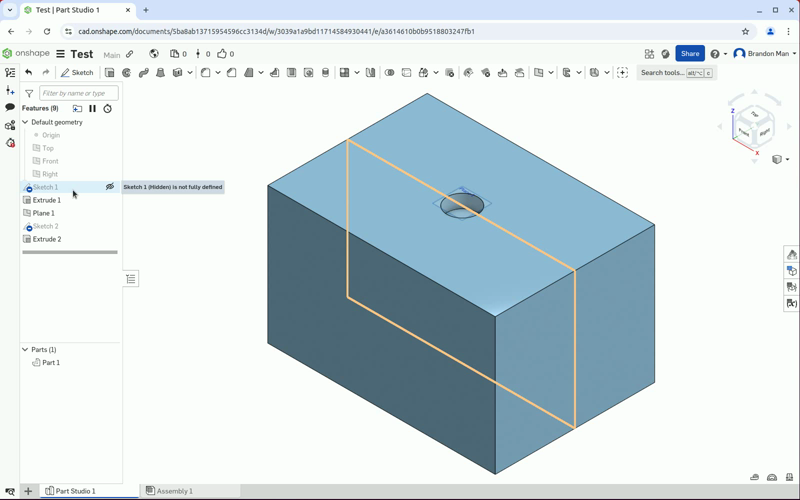
click(73, 189)